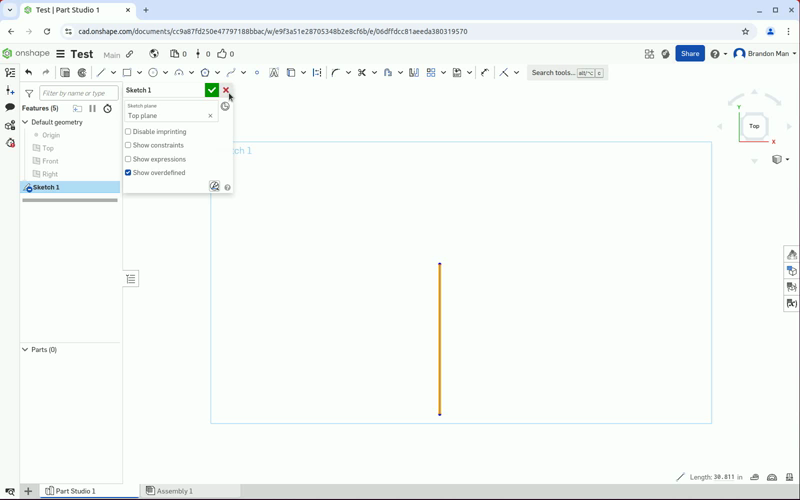
key(shift+h)
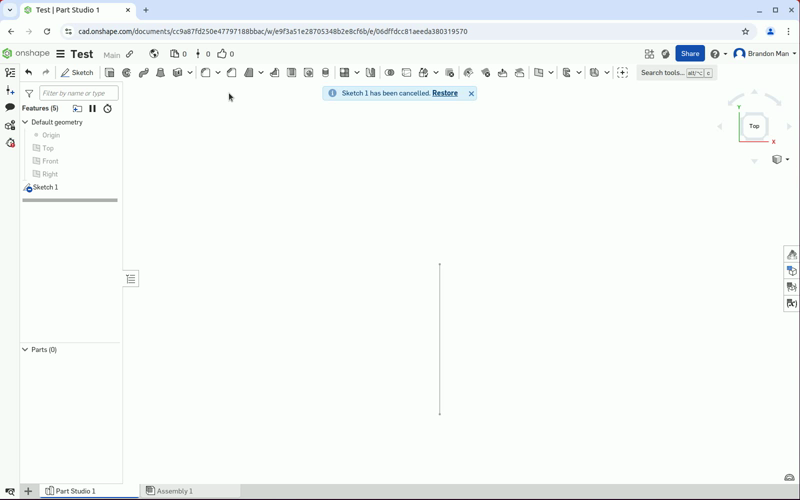
key(shift+s)
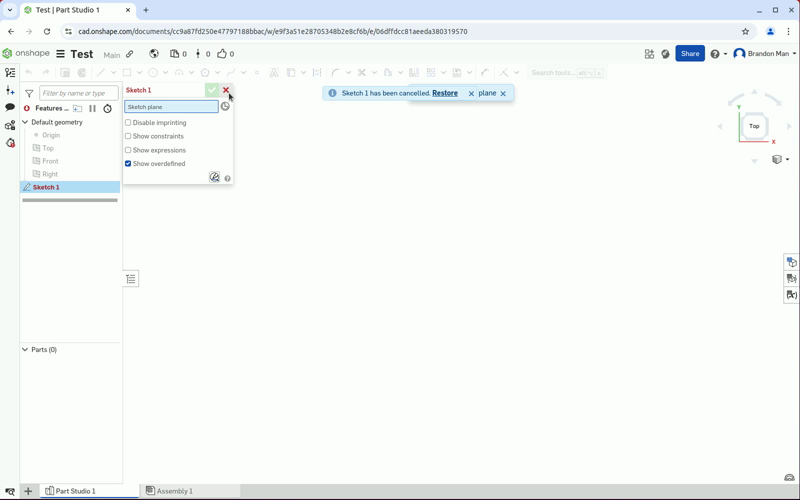
mouse_move(73, 150)
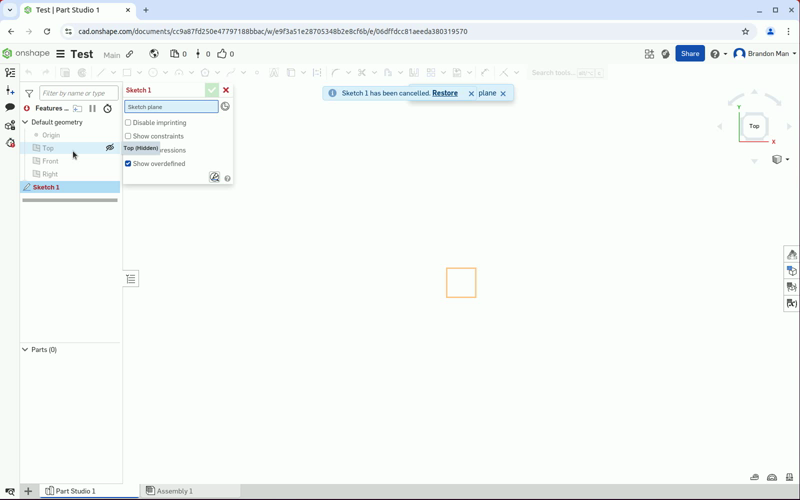
click(73, 150)
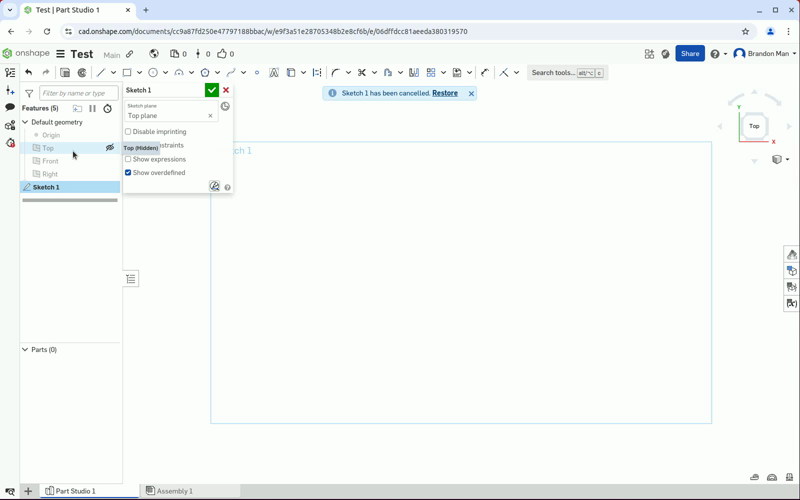
mouse_move(73, 352)
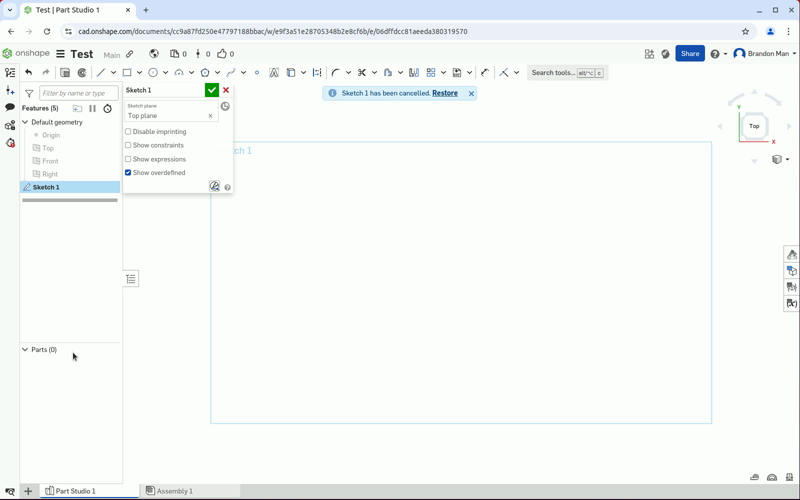
key(y)
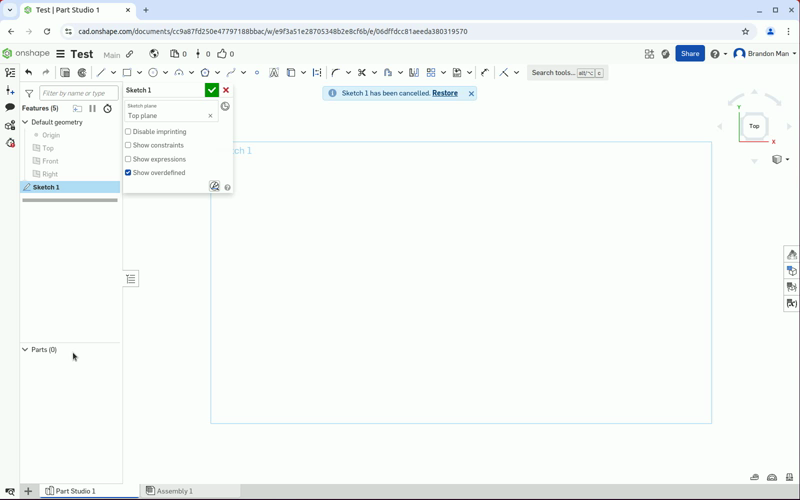
key(l)
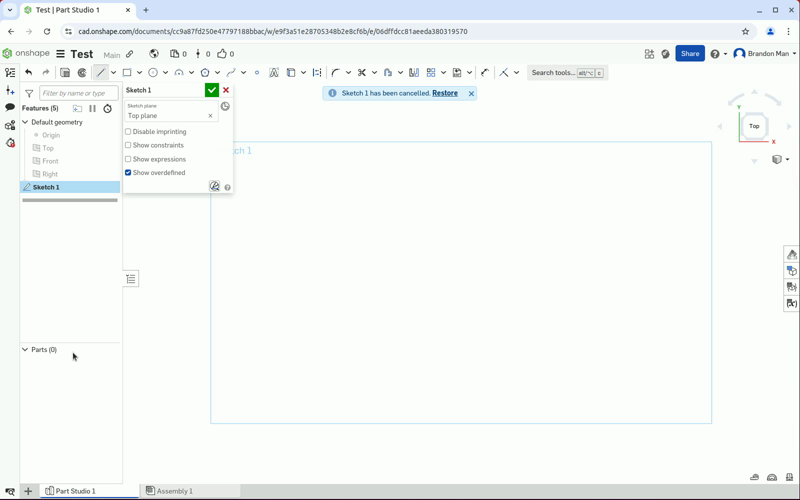
key_down(shift)
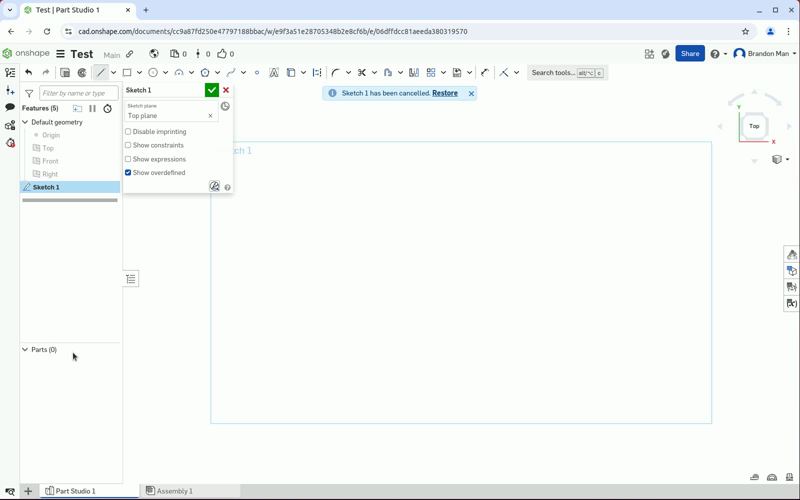
mouse_move(465, 334)
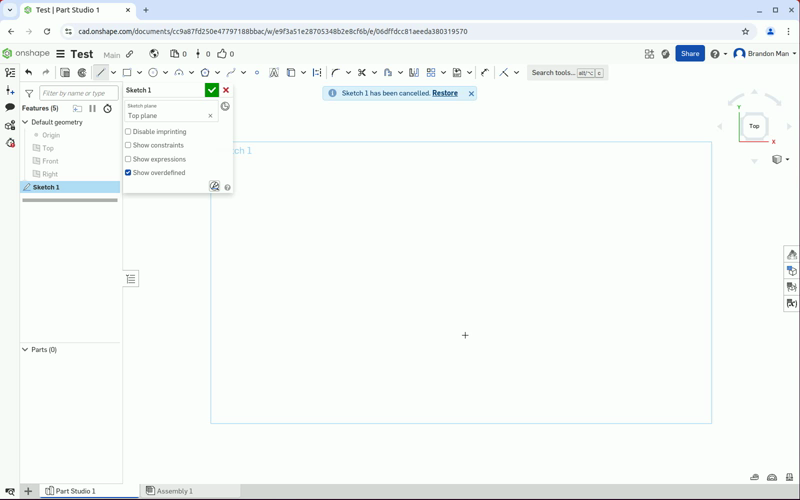
click(465, 334)
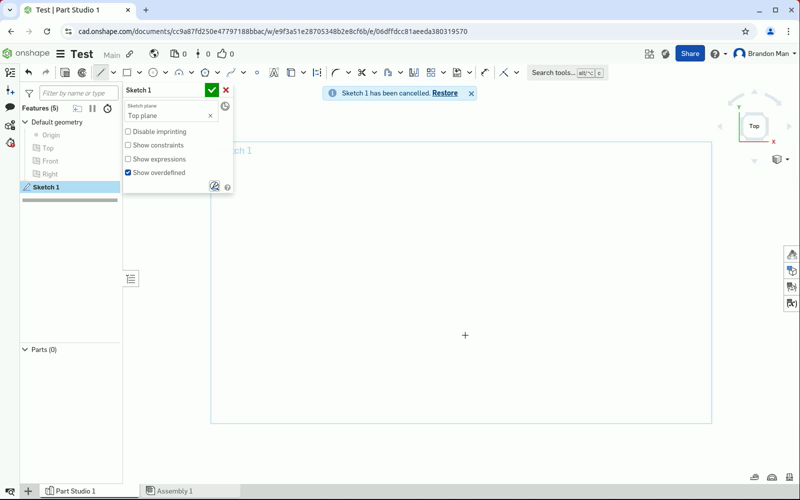
key_up(shift)
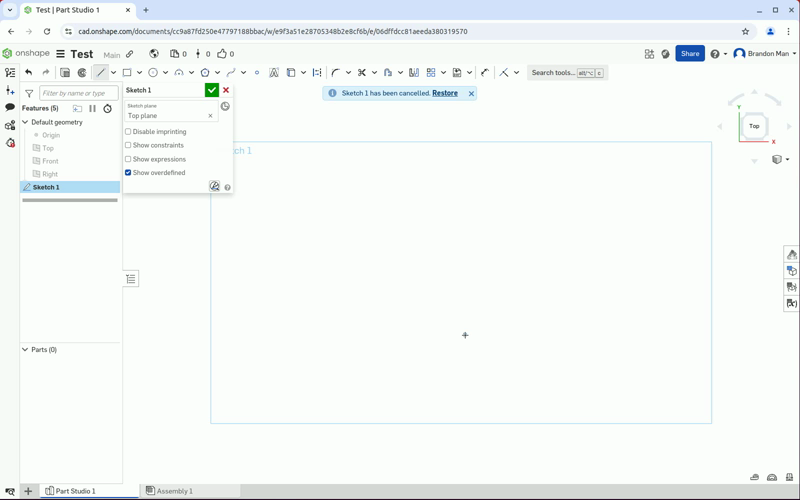
key_down(shift)
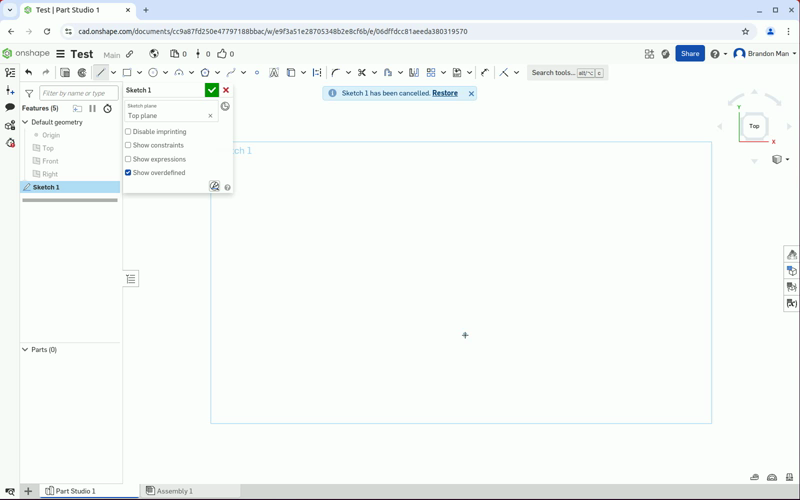
mouse_move(569, 334)
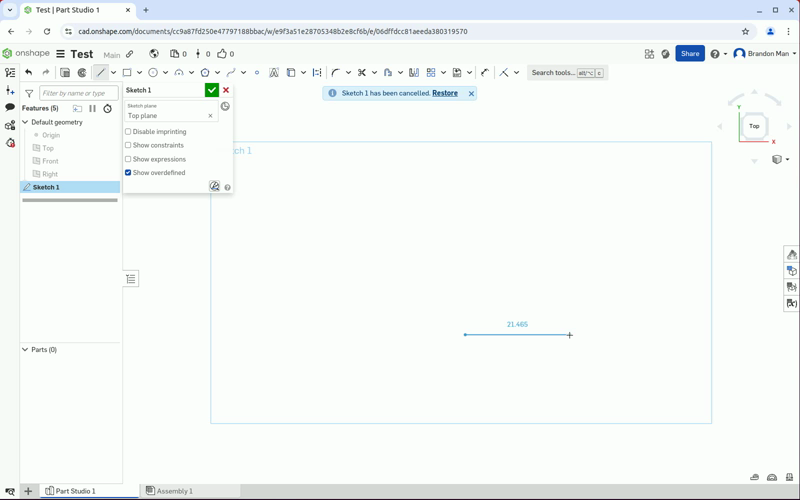
click(569, 334)
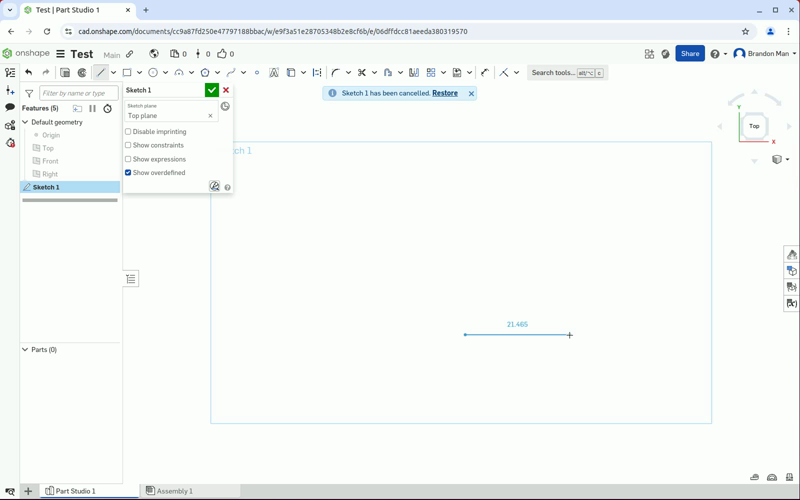
key_up(shift)
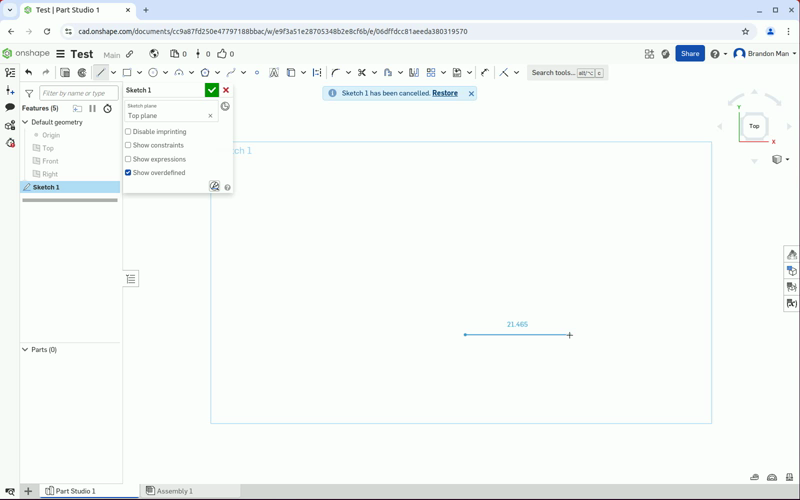
key_down(shift)
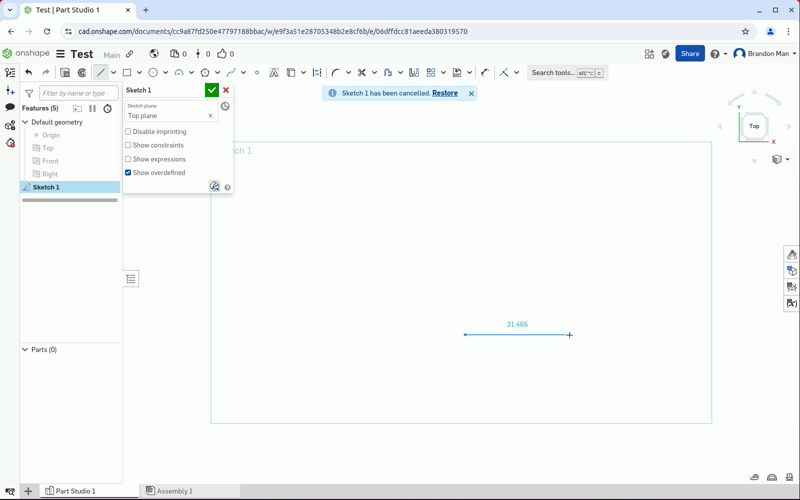
mouse_move(589, 334)
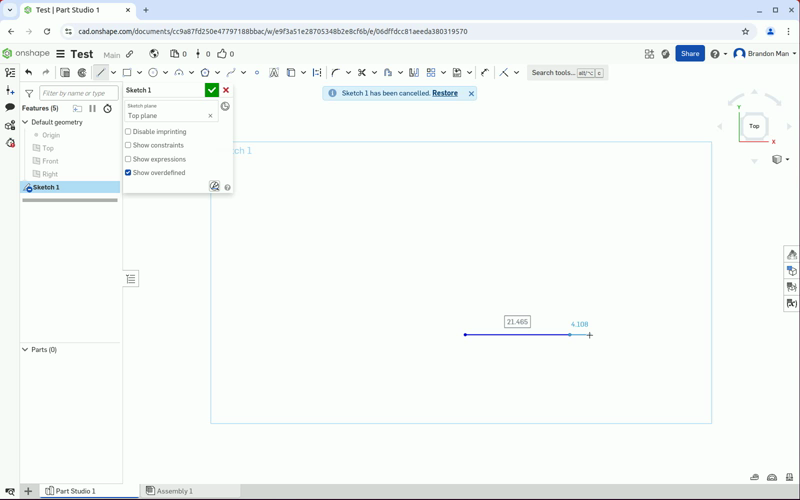
mouse_move(569, 286)
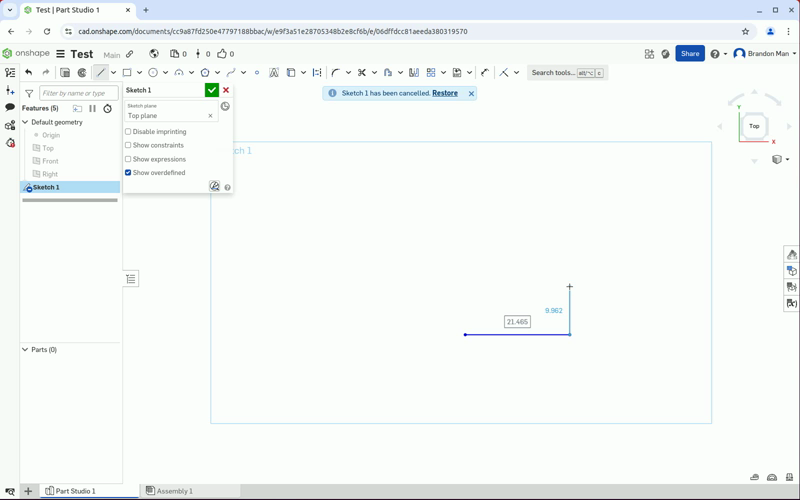
click(569, 286)
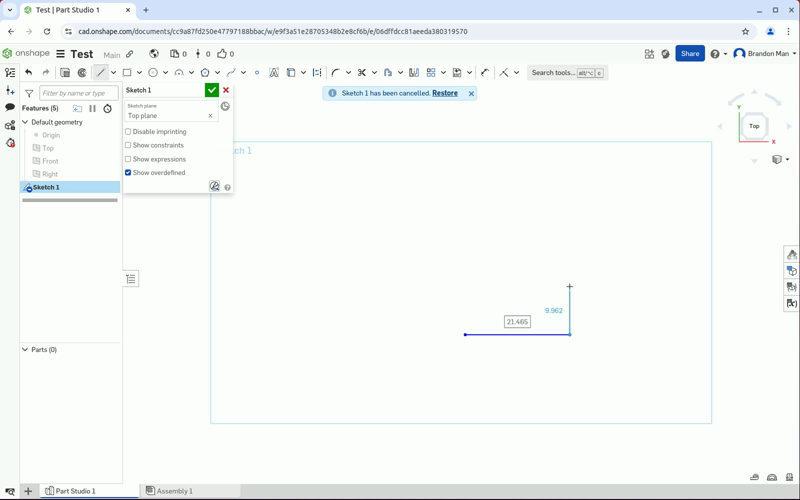
key_up(shift)
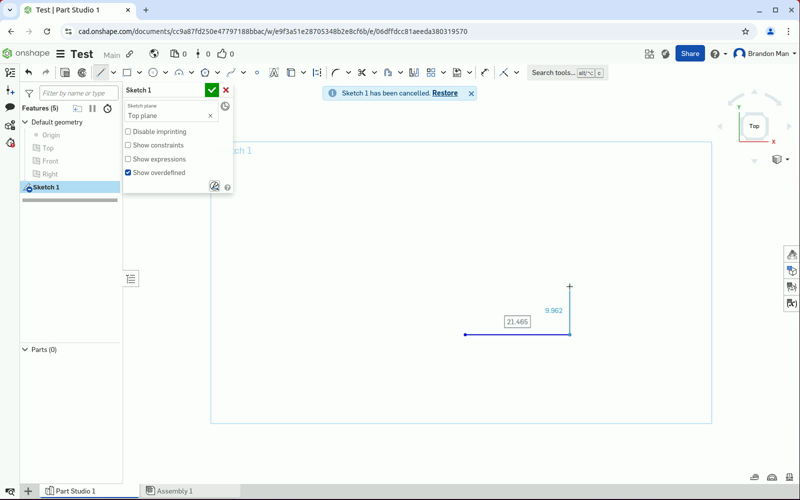
key_down(shift)
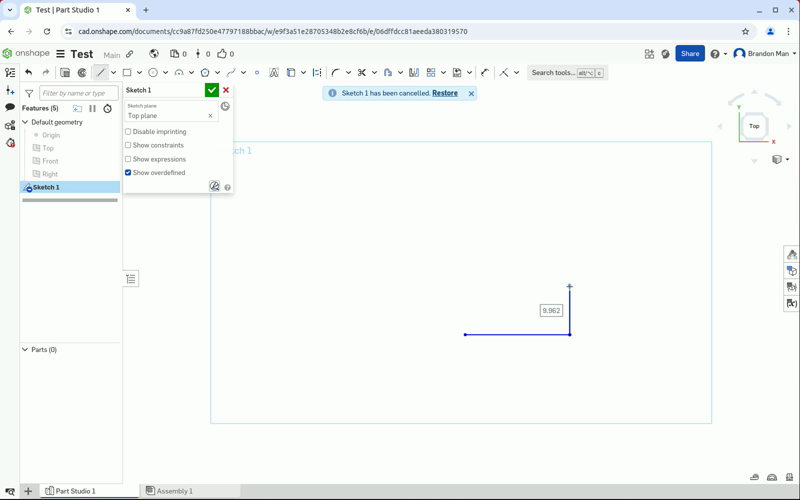
mouse_move(465, 286)
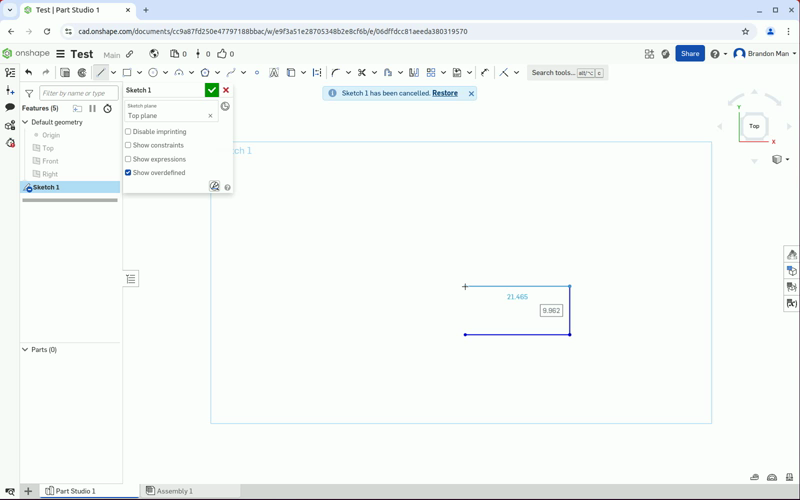
click(465, 286)
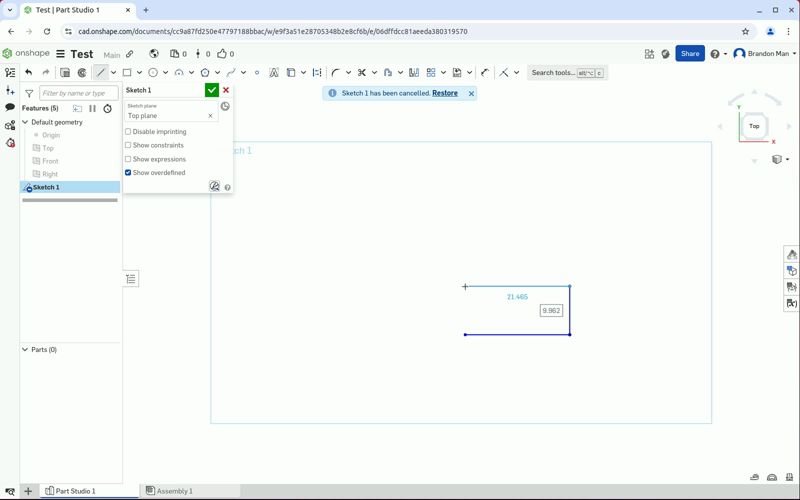
key_up(shift)
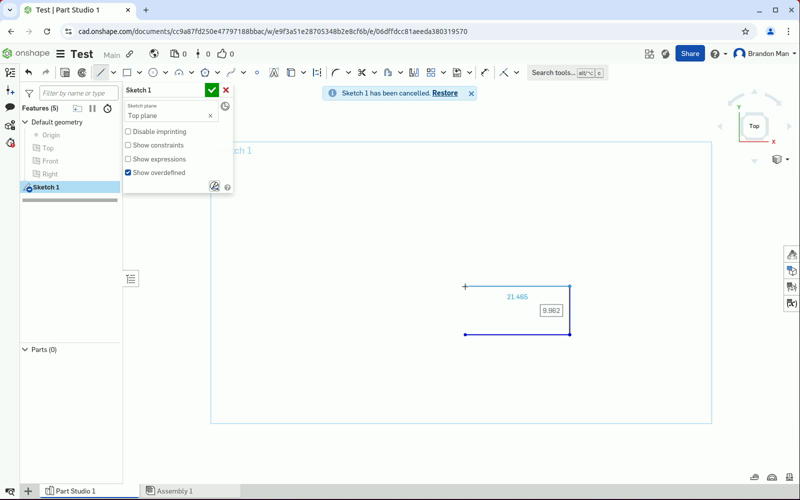
mouse_move(495, 286)
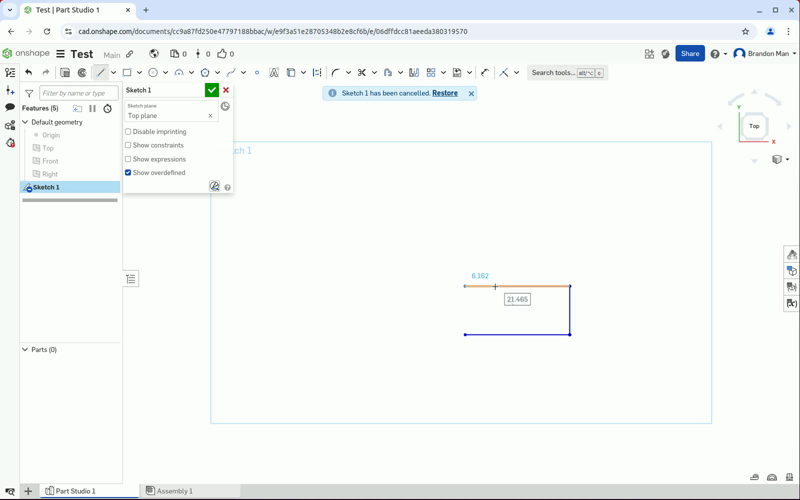
key_down(shift)
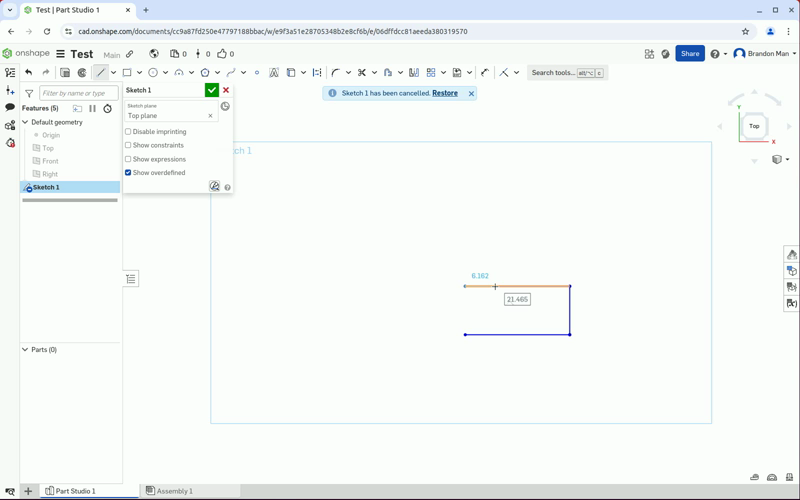
mouse_move(465, 334)
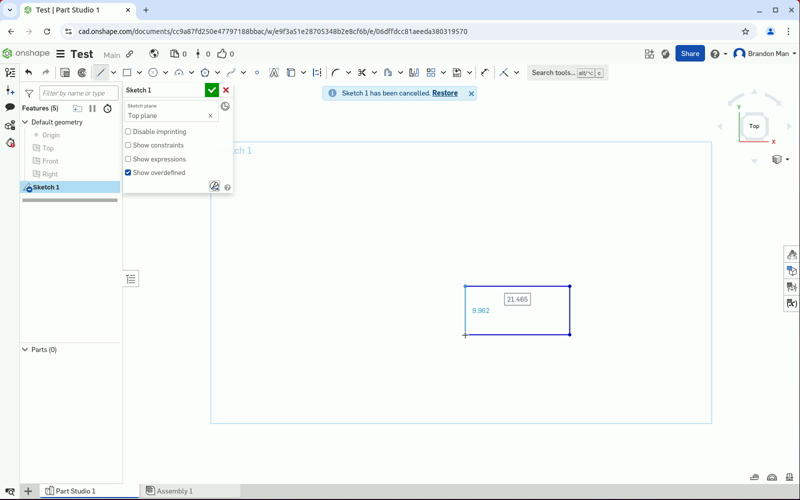
key_up(shift)
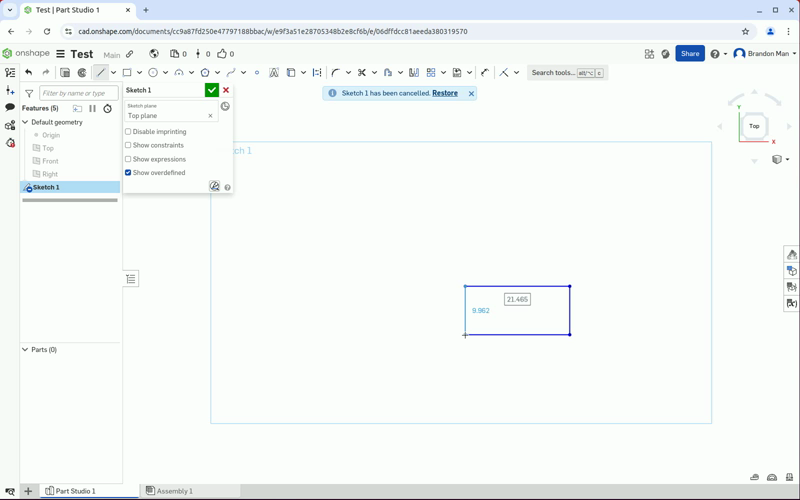
click(465, 334)
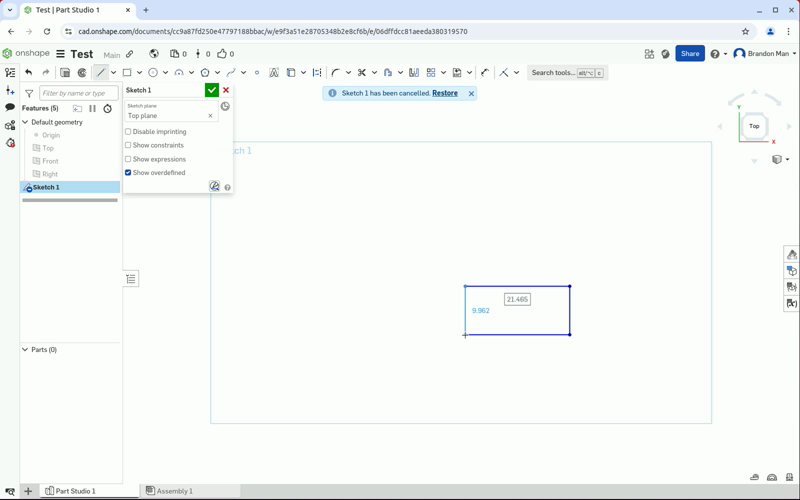
key(esc)
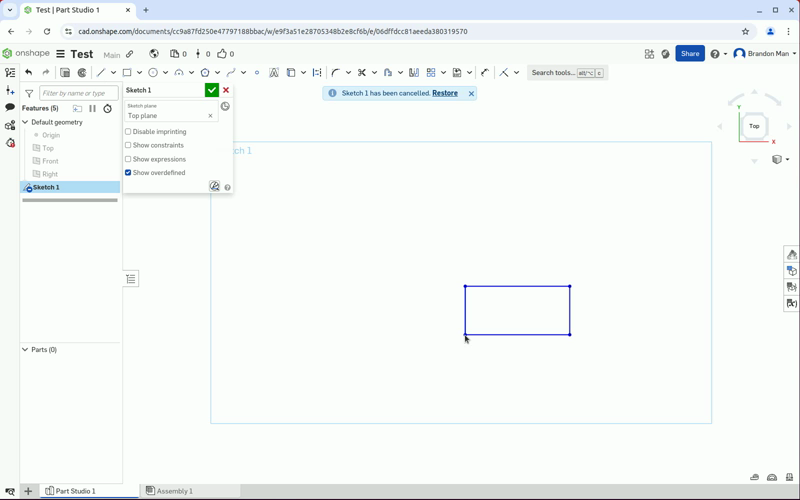
mouse_move(503, 312)
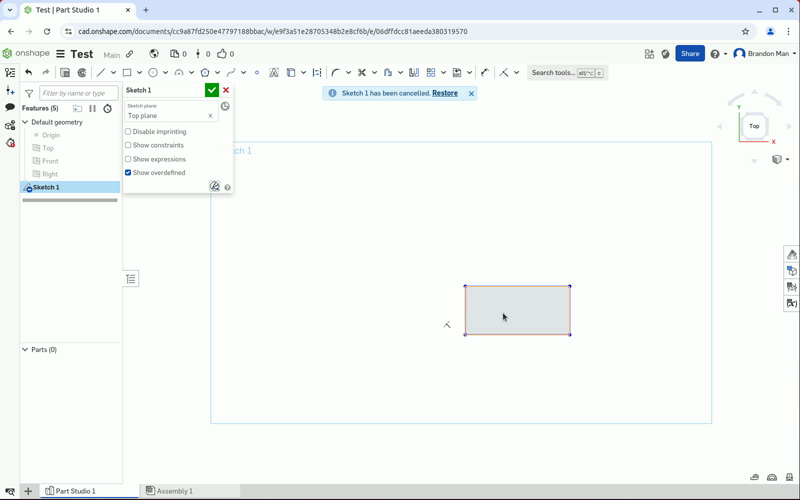
click(503, 312)
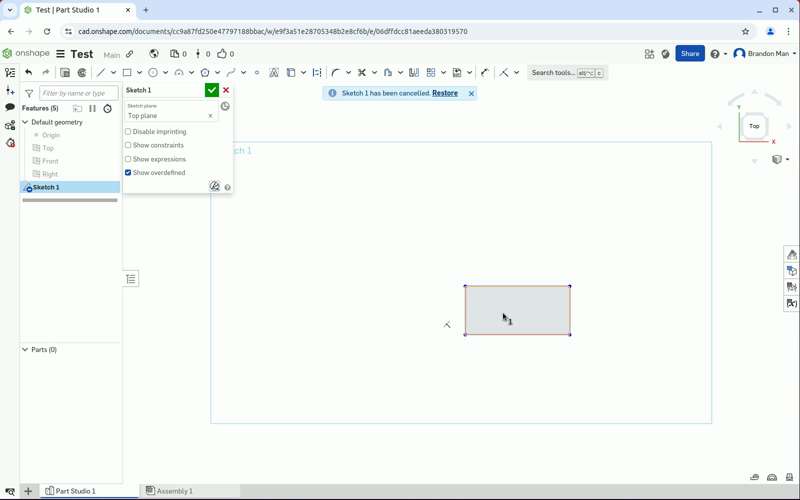
mouse_move(73, 352)
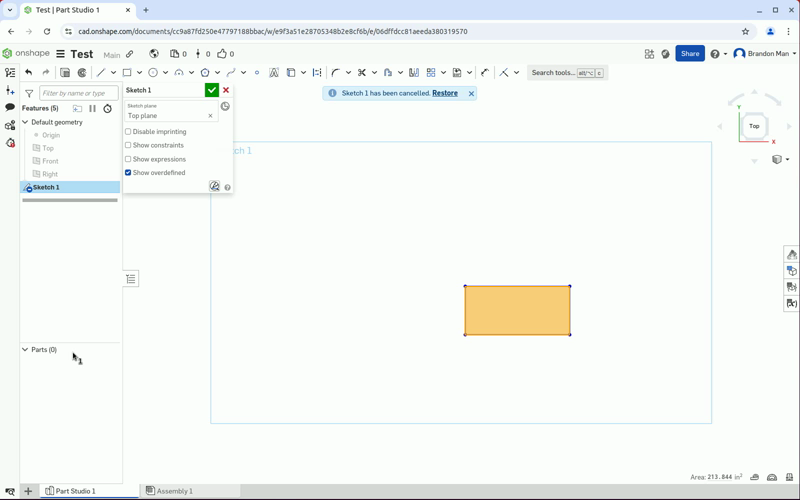
key(shift+y)
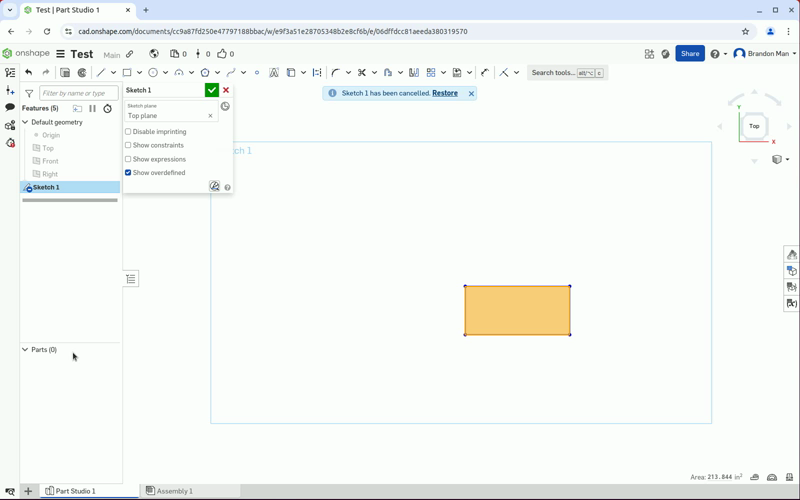
key(shift+e)
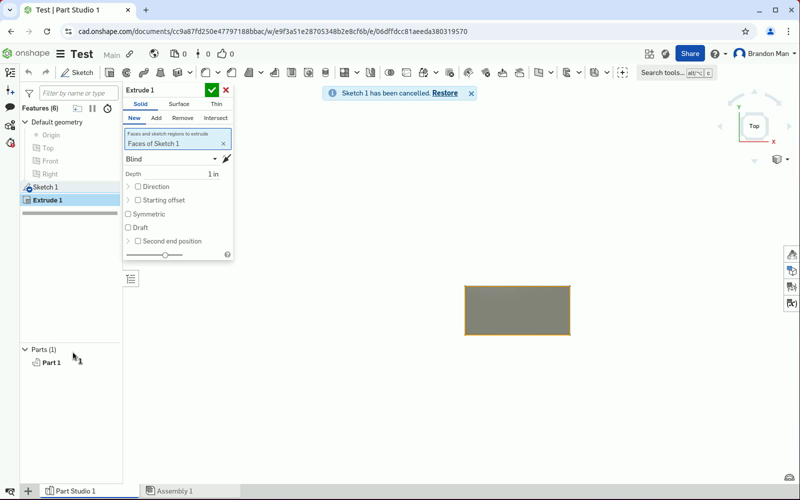
mouse_move(143, 106)
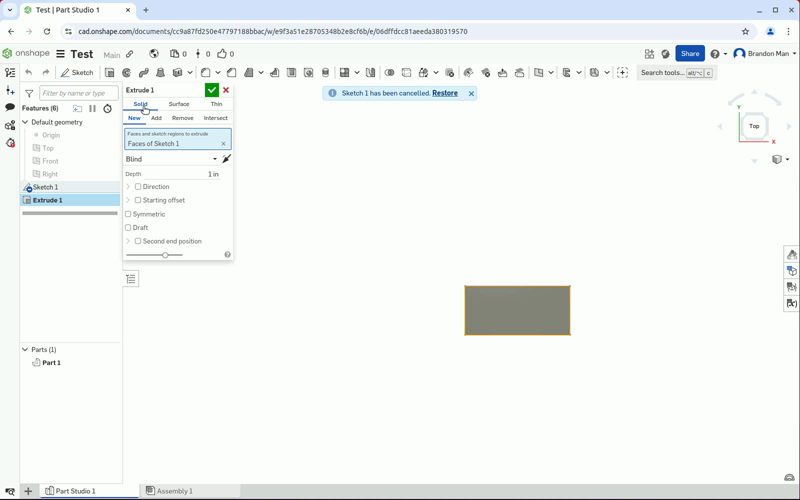
click(143, 106)
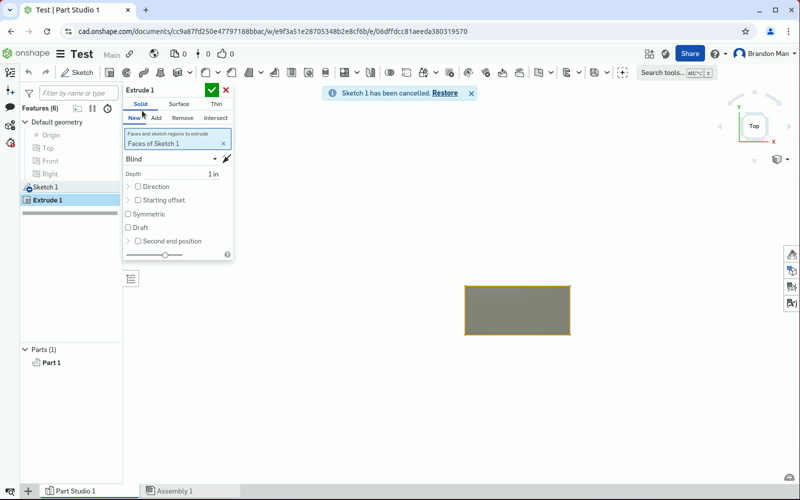
mouse_move(137, 120)
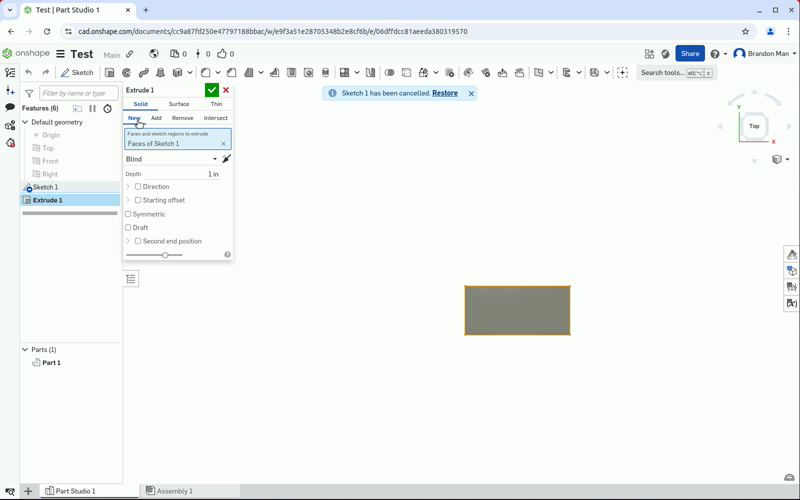
click(137, 120)
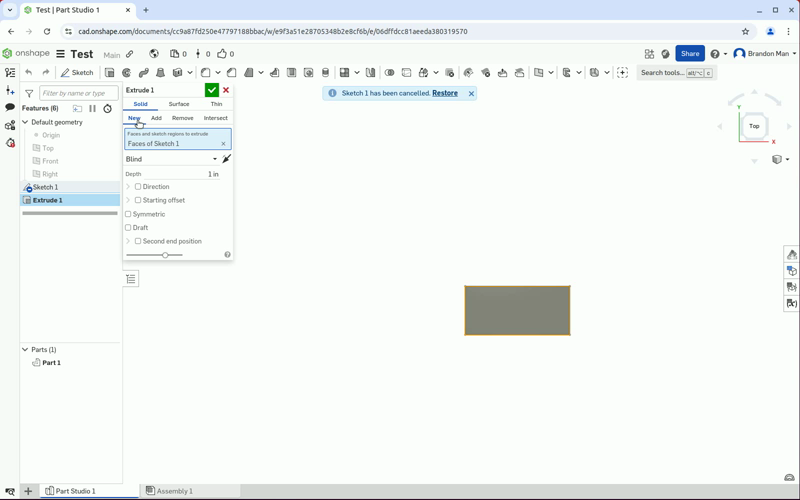
key(tab, 4)
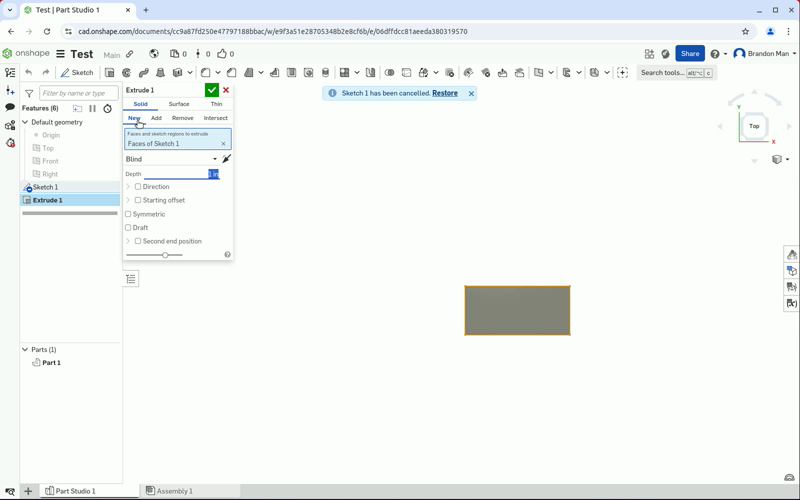
text(1.204)
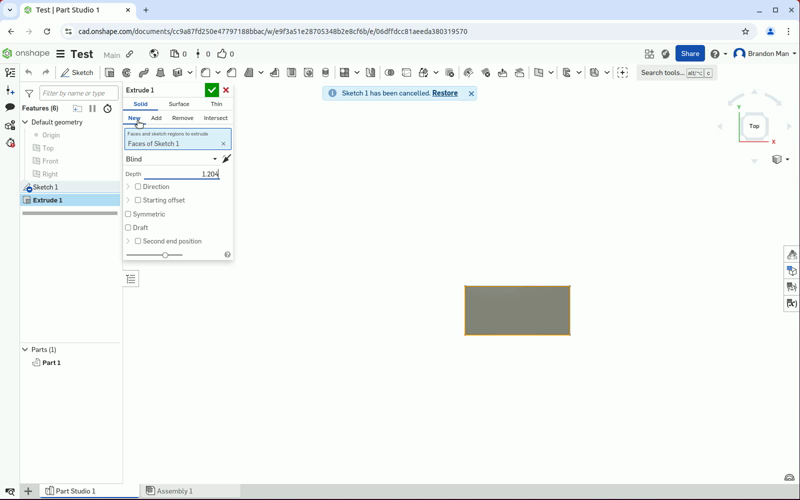
key(enter)
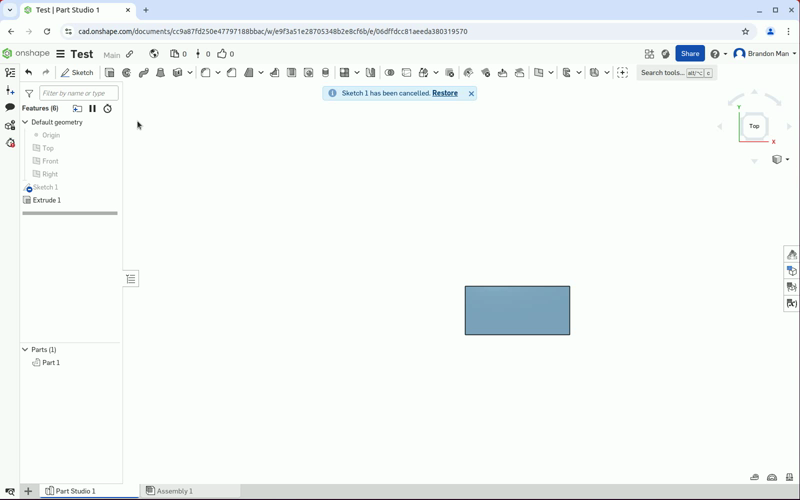
key(shift+h)
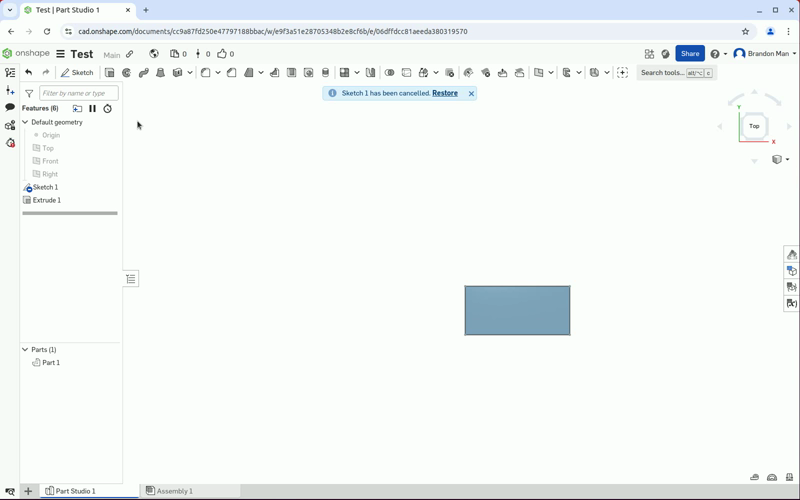
key(shift+h)
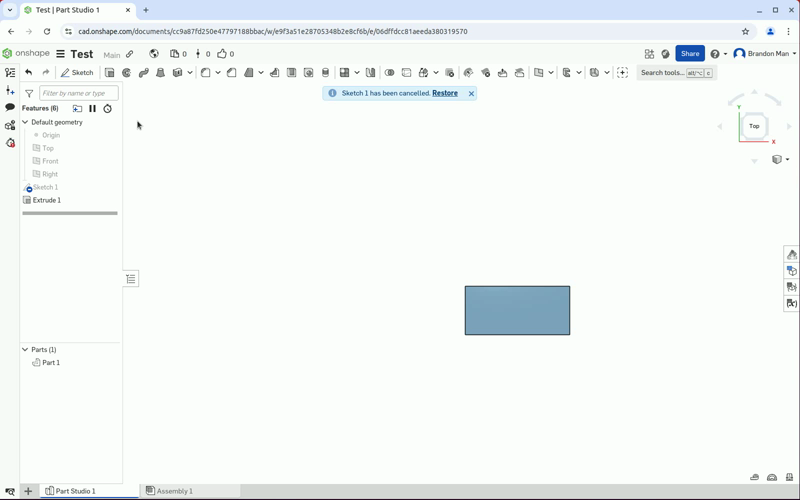
mouse_move(73, 189)
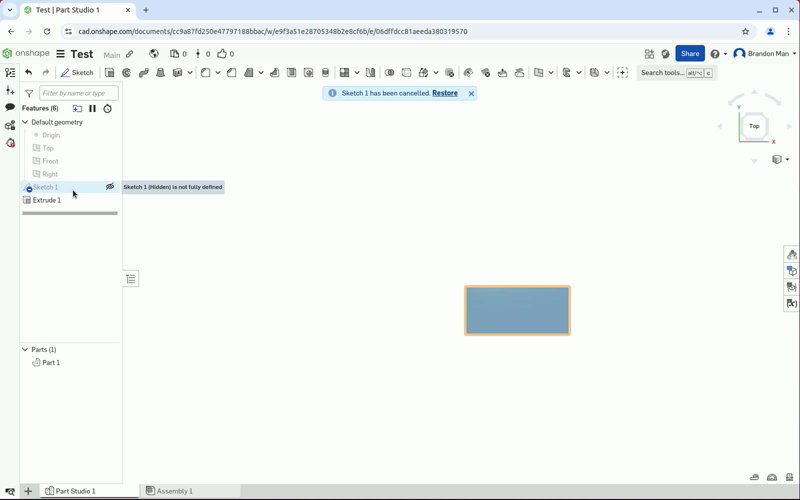
click(73, 189)
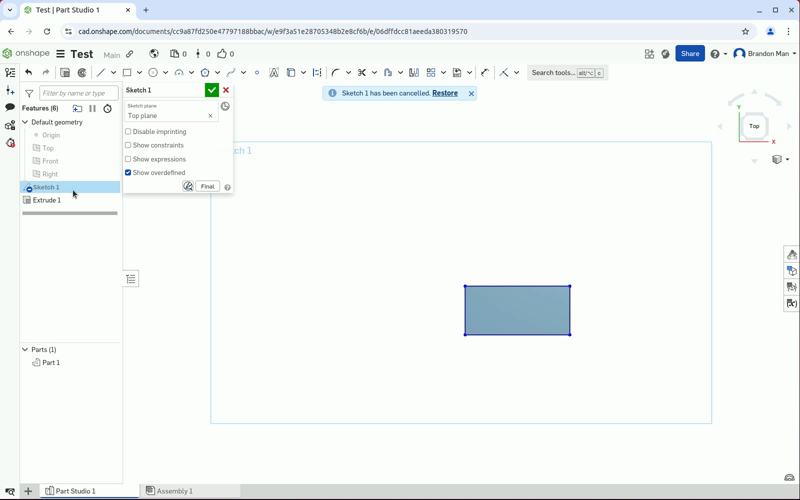
mouse_move(229, 92)
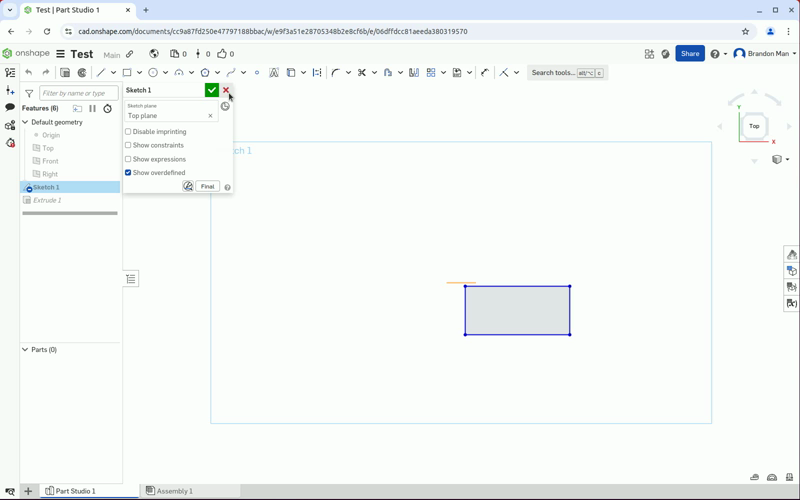
click(229, 92)
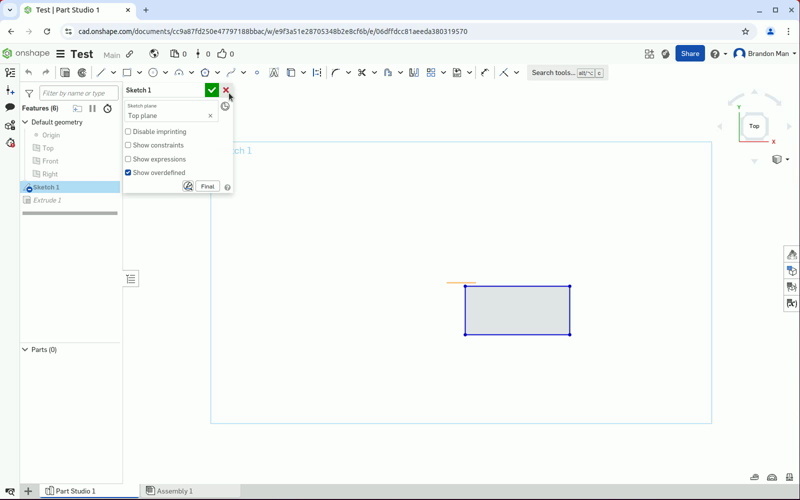
key(shift+s)
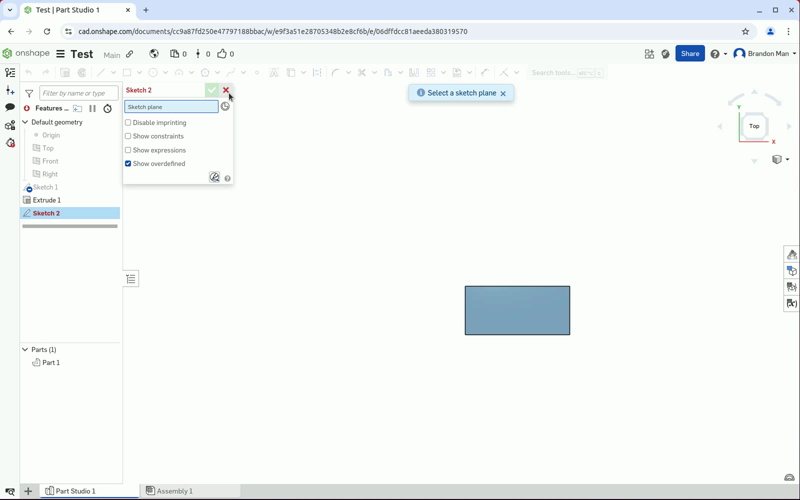
mouse_move(73, 150)
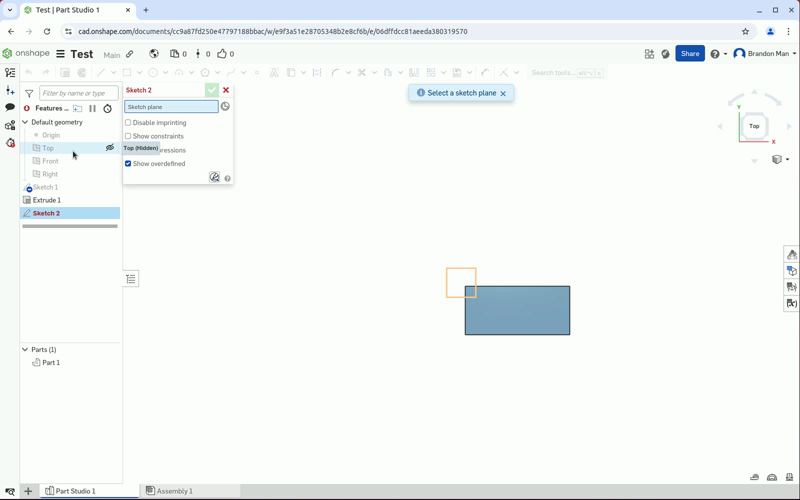
click(73, 150)
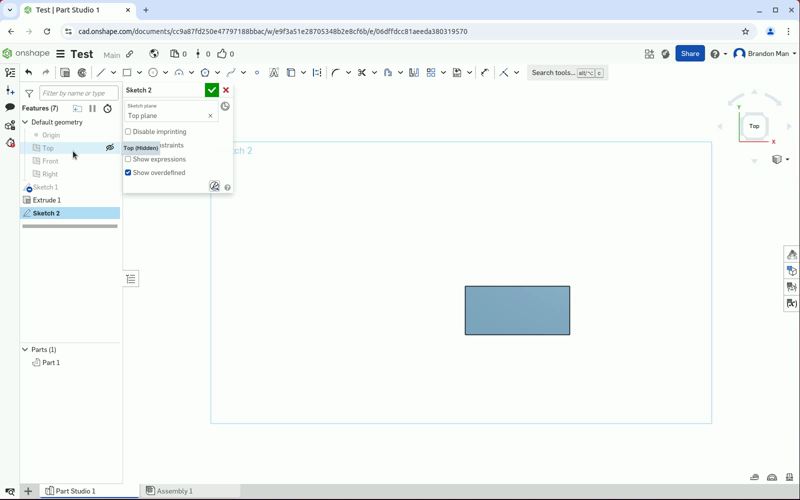
mouse_move(73, 352)
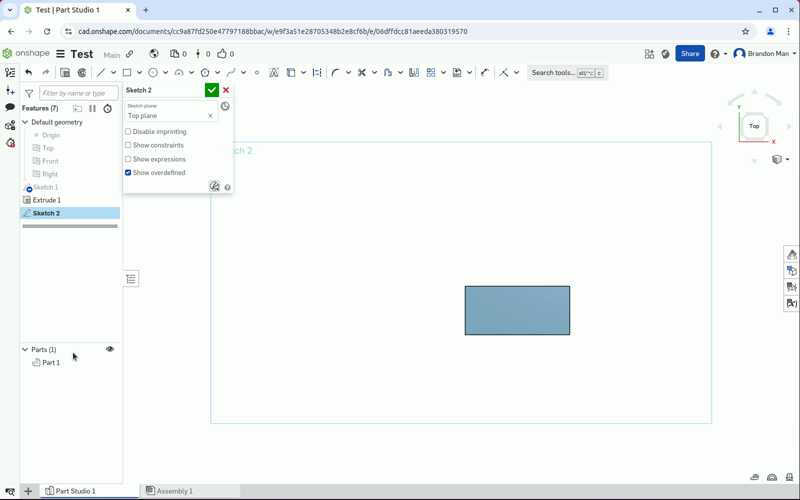
key(y)
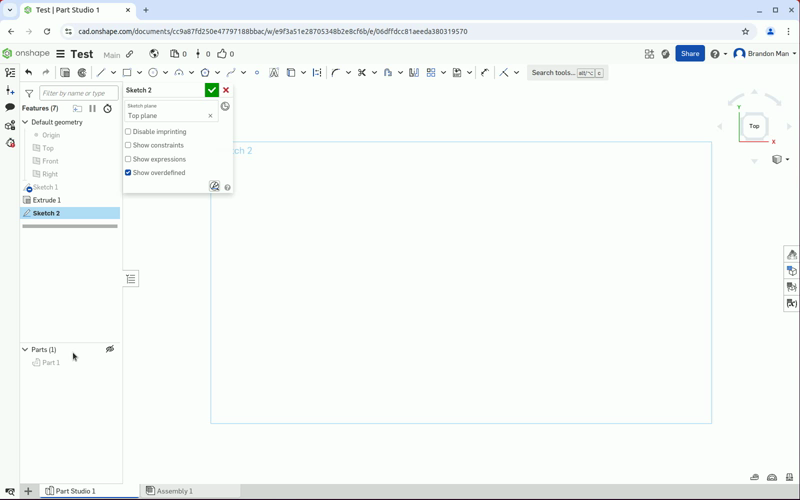
key(l)
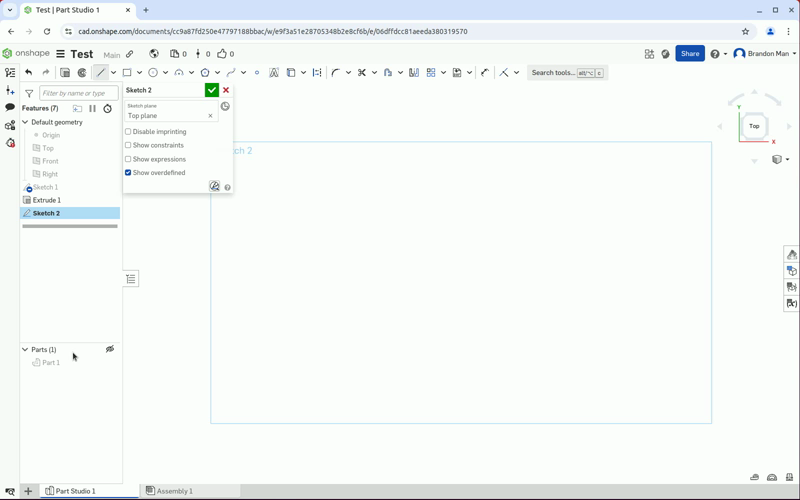
key_down(shift)
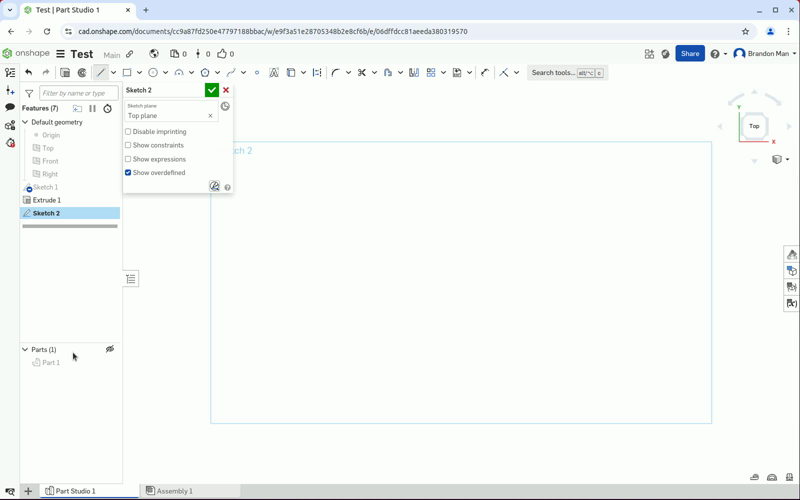
mouse_move(460, 339)
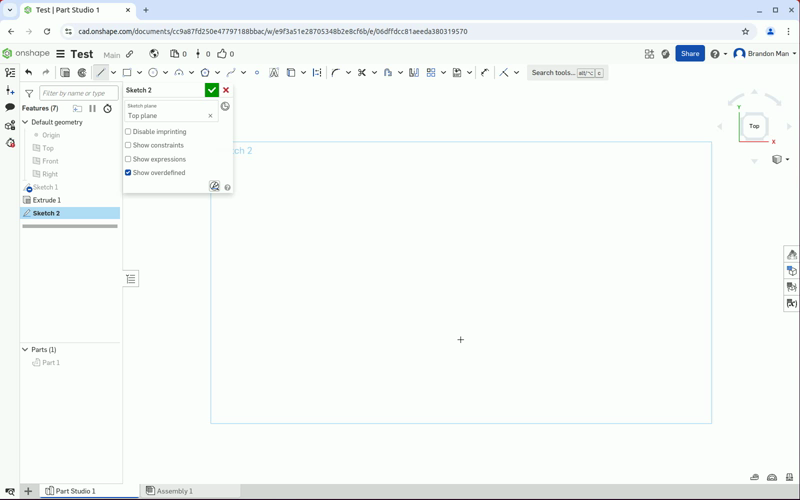
click(460, 339)
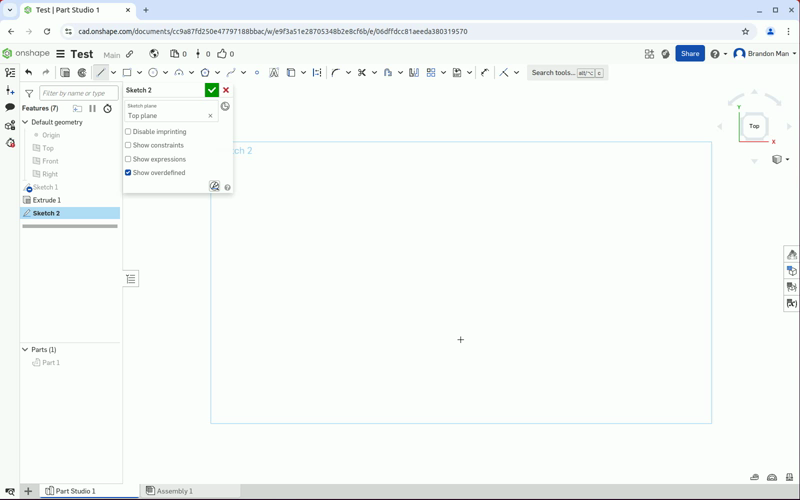
key_up(shift)
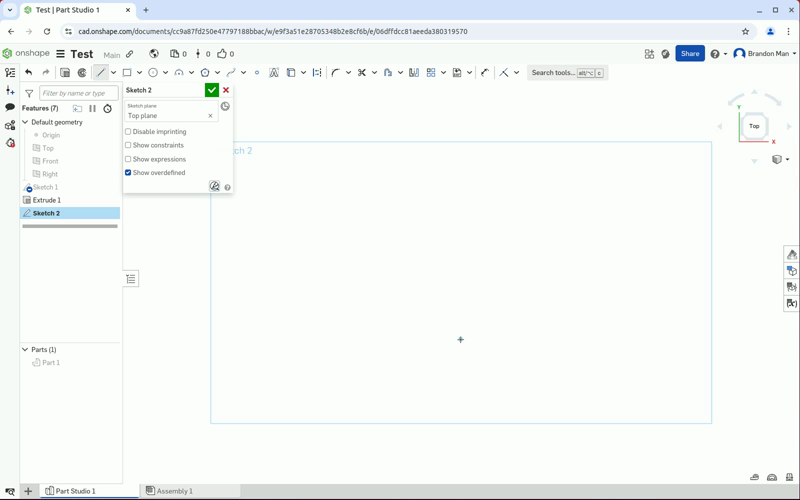
key_down(shift)
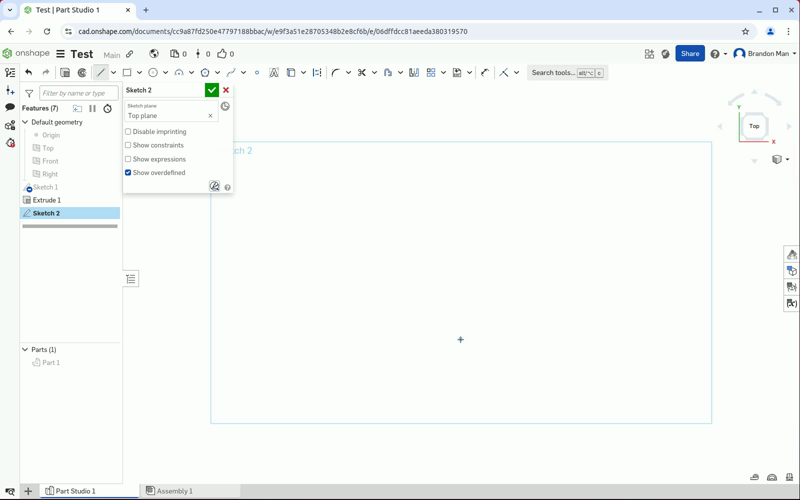
mouse_move(573, 339)
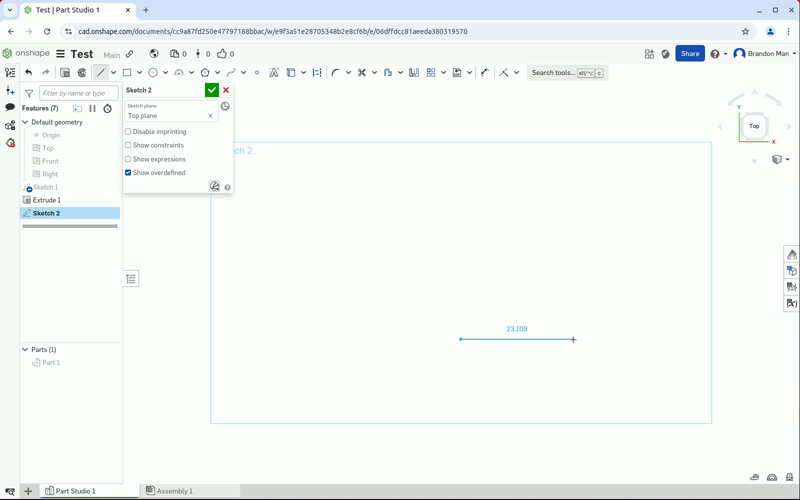
click(573, 339)
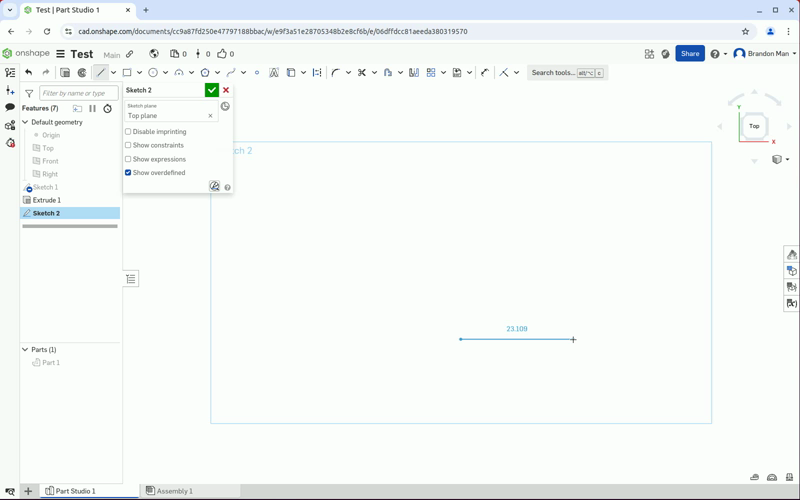
key_up(shift)
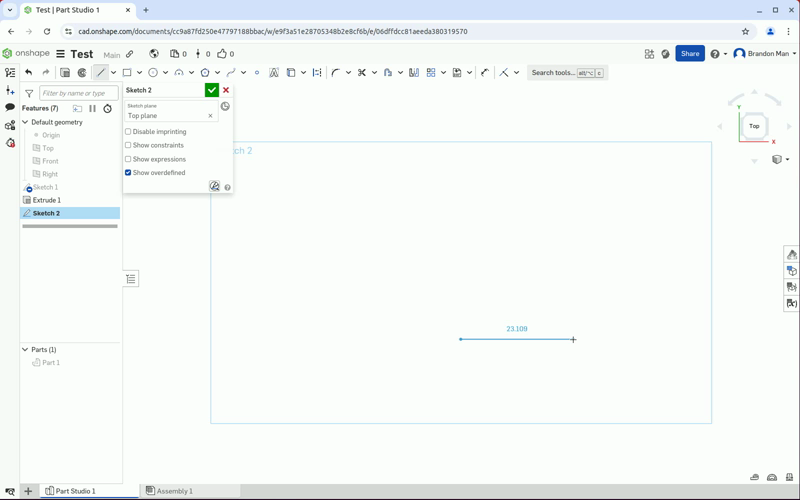
key_down(shift)
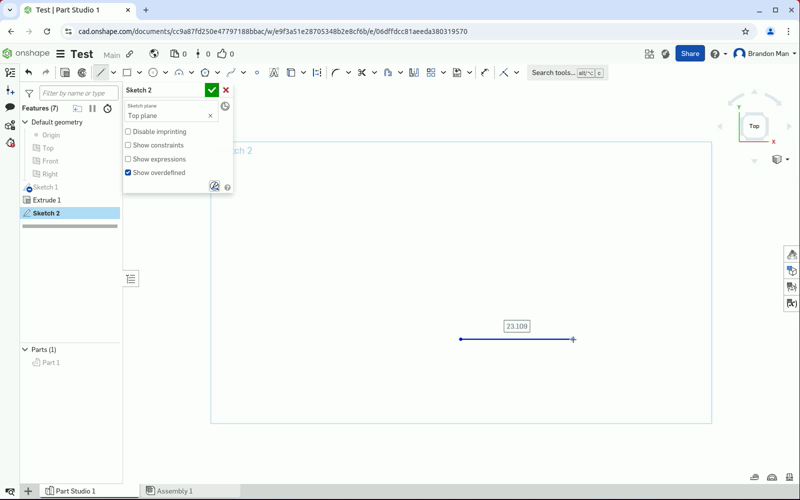
mouse_move(589, 339)
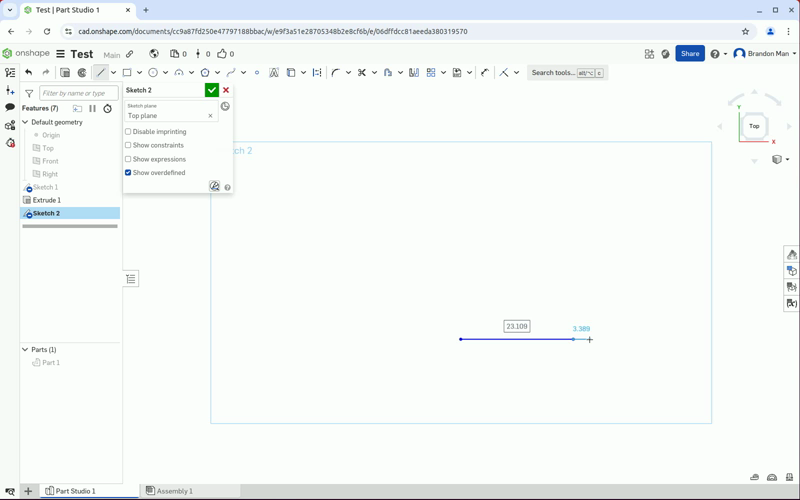
mouse_move(573, 282)
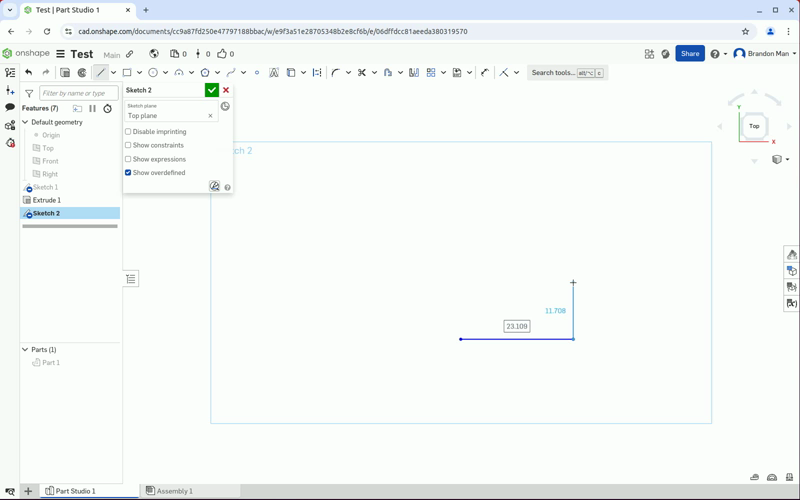
click(573, 282)
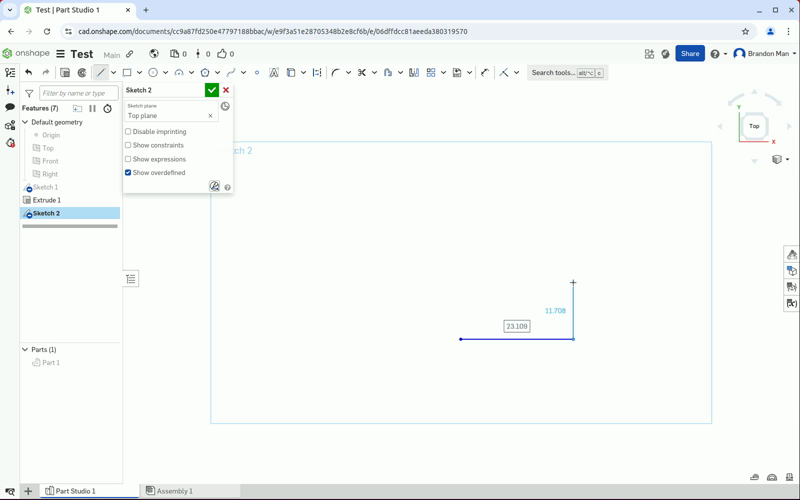
key_up(shift)
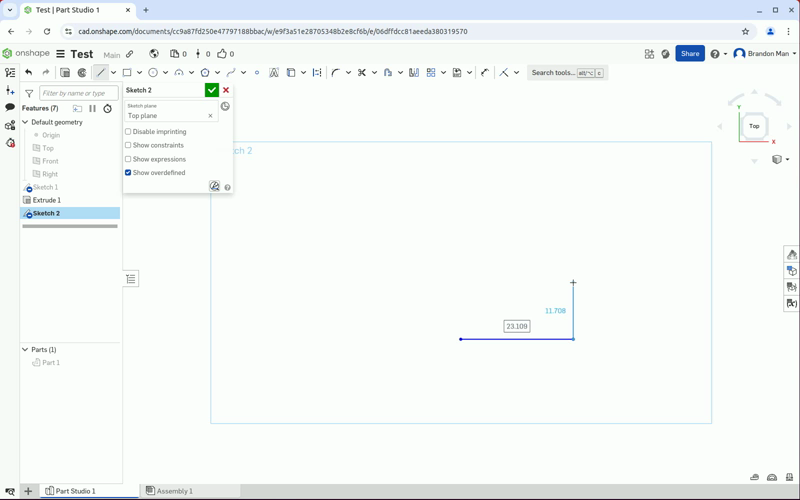
key_down(shift)
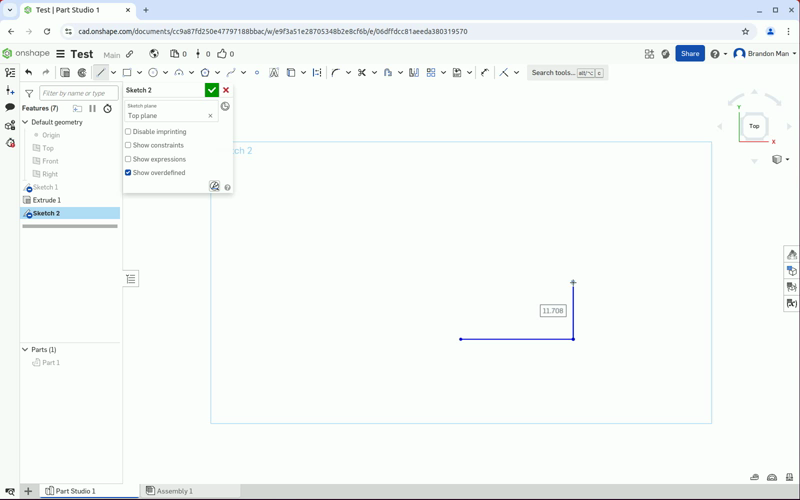
mouse_move(460, 282)
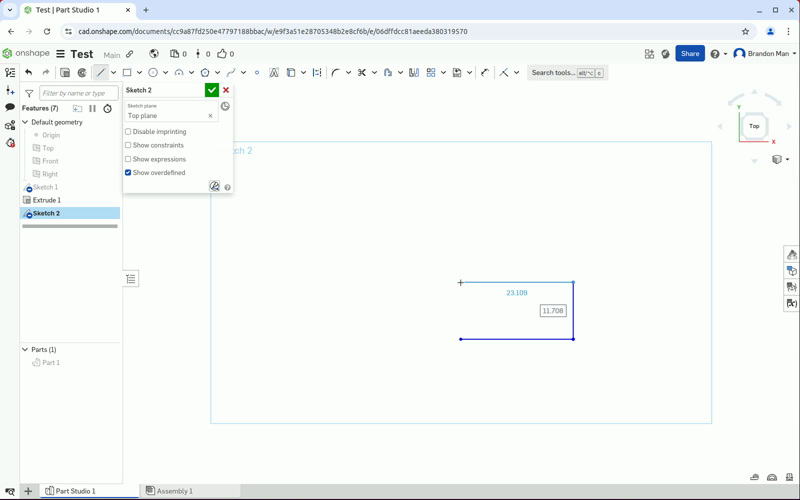
click(460, 282)
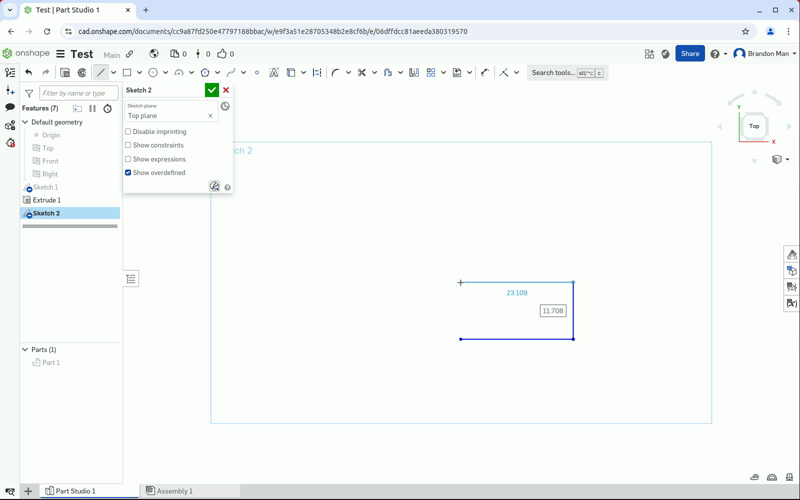
key_up(shift)
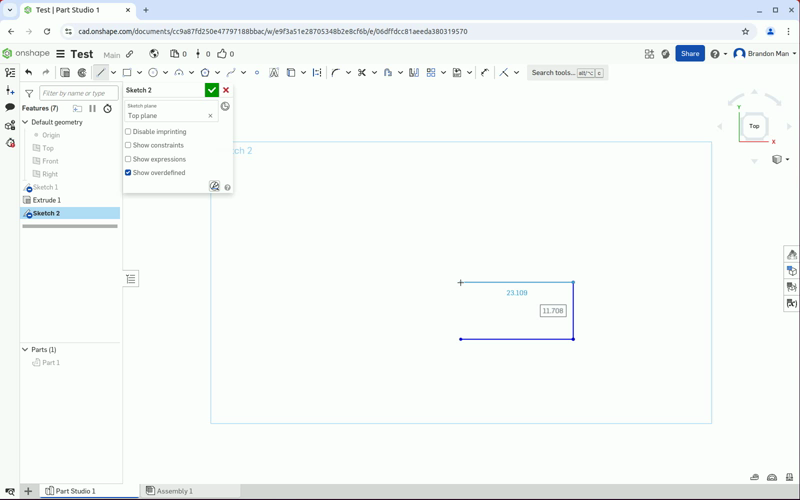
mouse_move(490, 282)
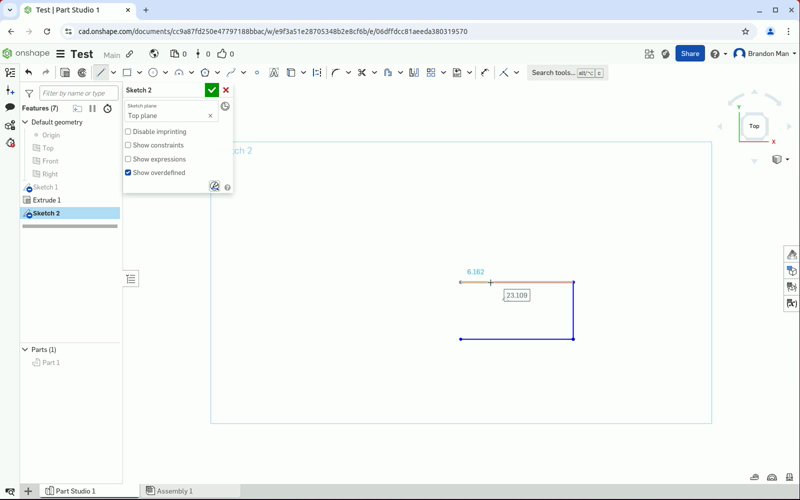
key_down(shift)
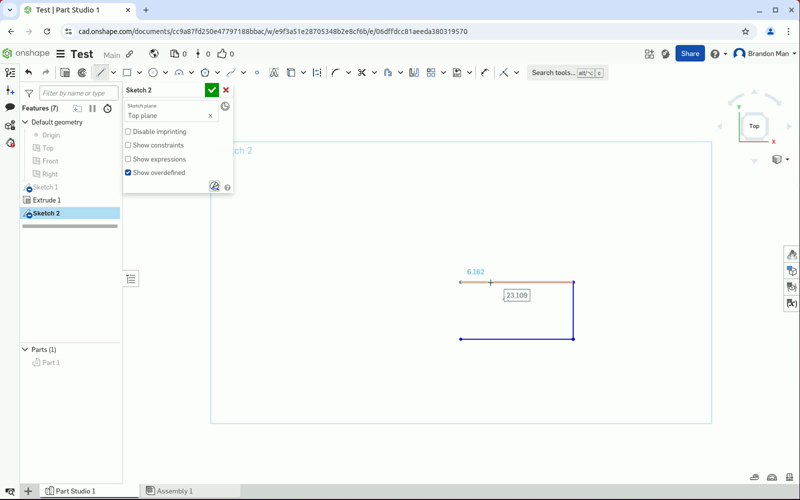
mouse_move(460, 339)
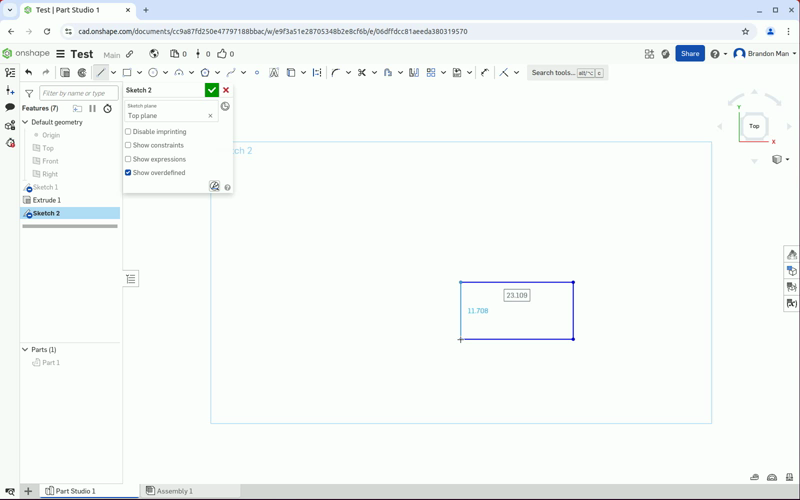
key_up(shift)
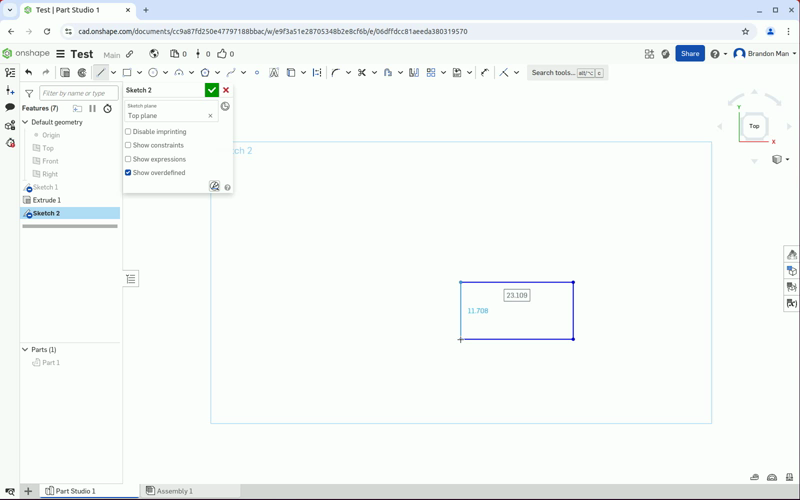
click(460, 339)
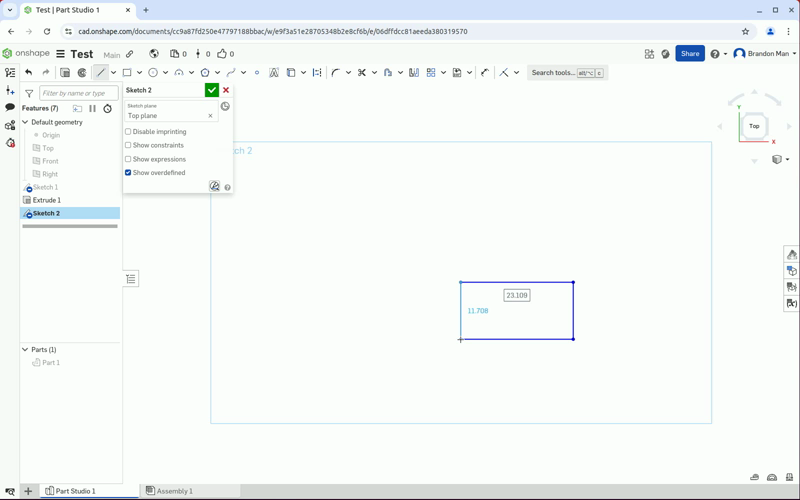
key(esc)
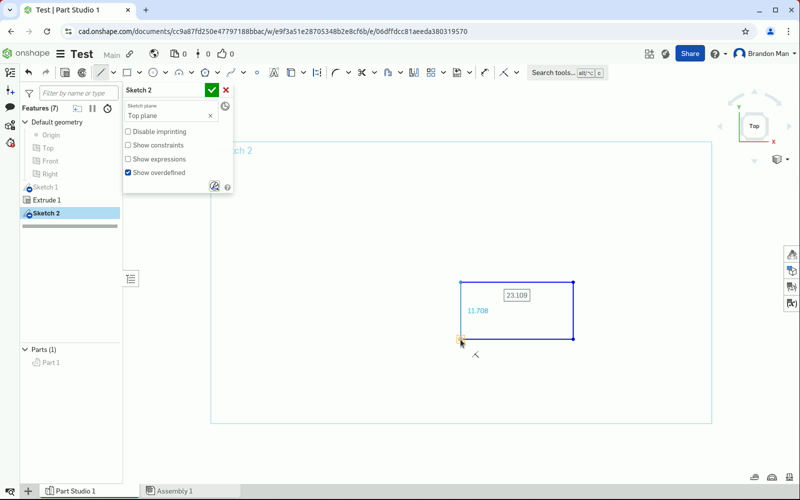
key(l)
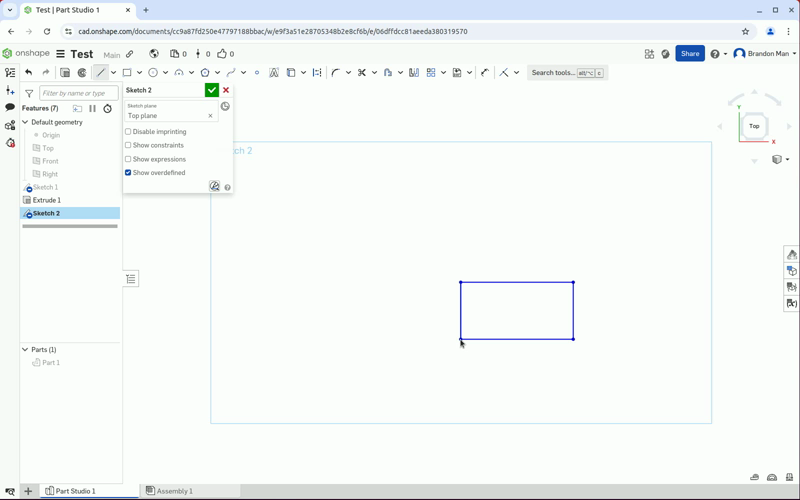
key_down(shift)
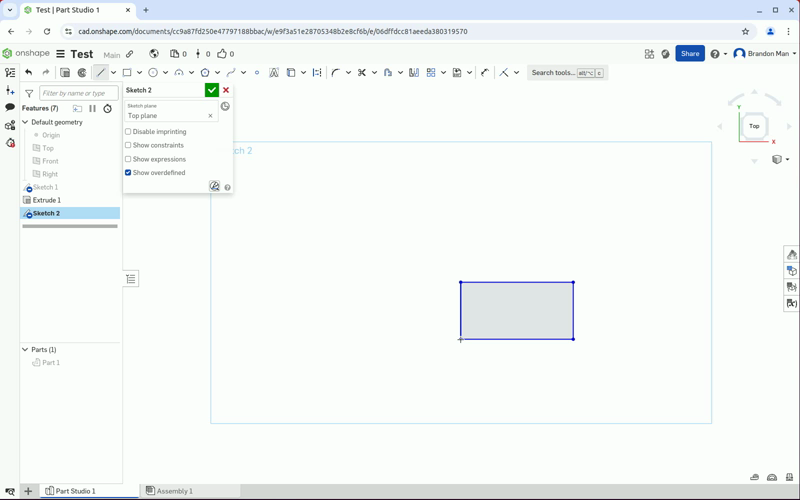
mouse_move(465, 334)
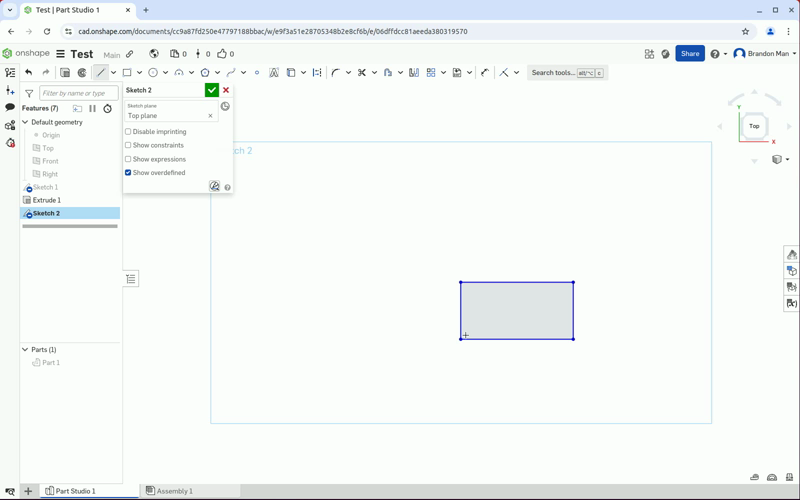
click(465, 334)
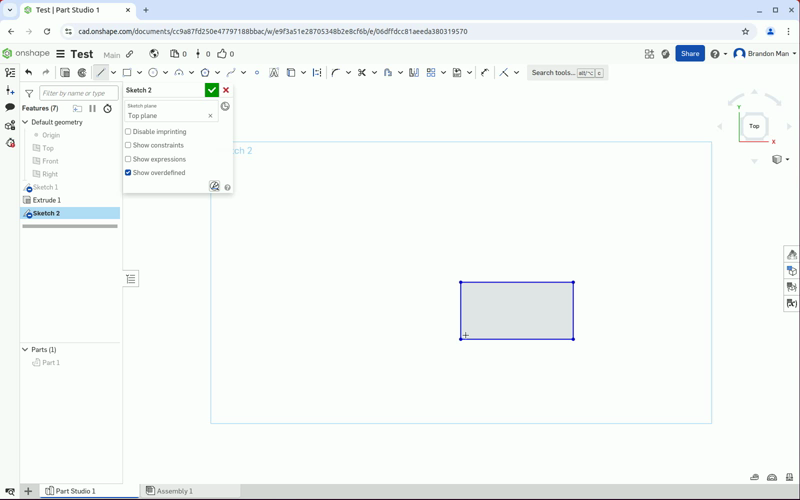
key_up(shift)
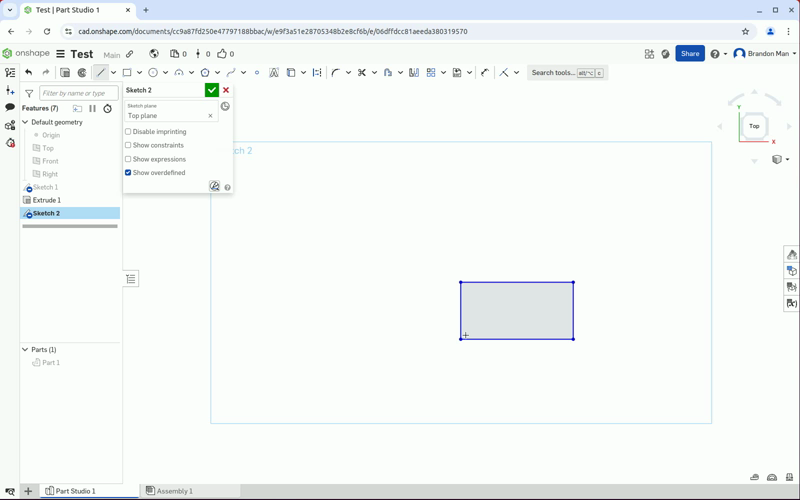
key_down(shift)
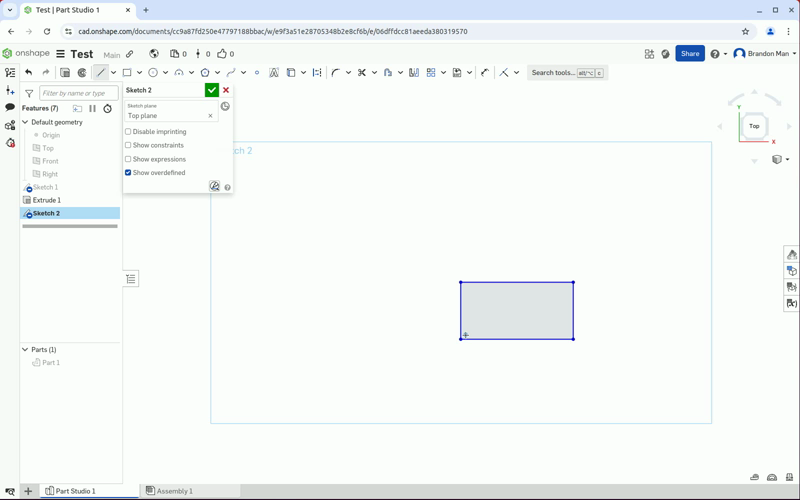
mouse_move(568, 334)
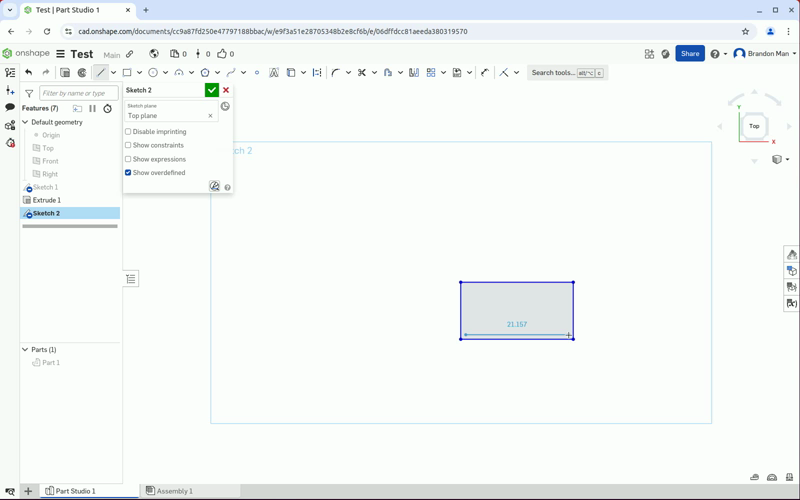
click(568, 334)
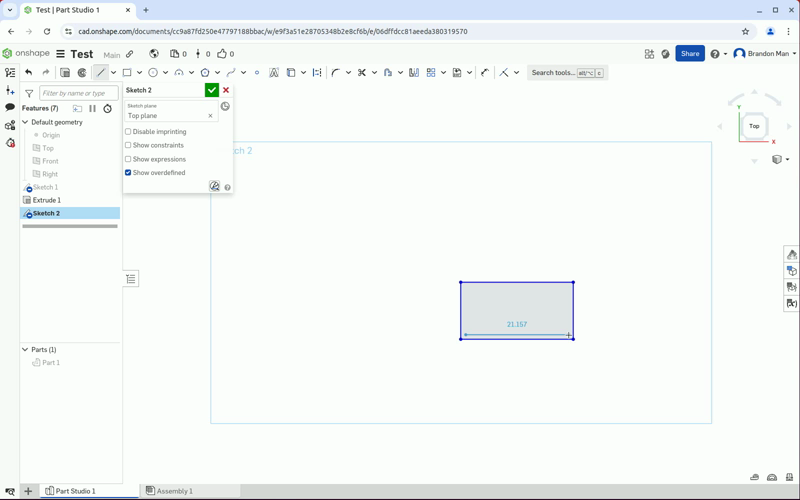
key_up(shift)
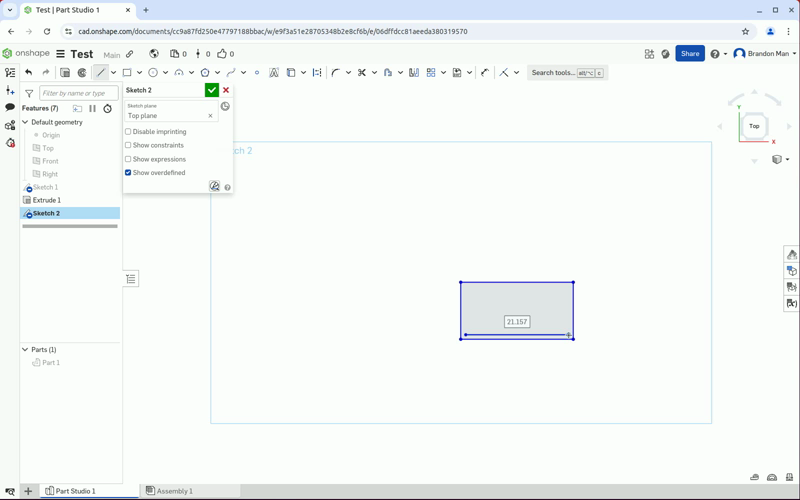
key_down(shift)
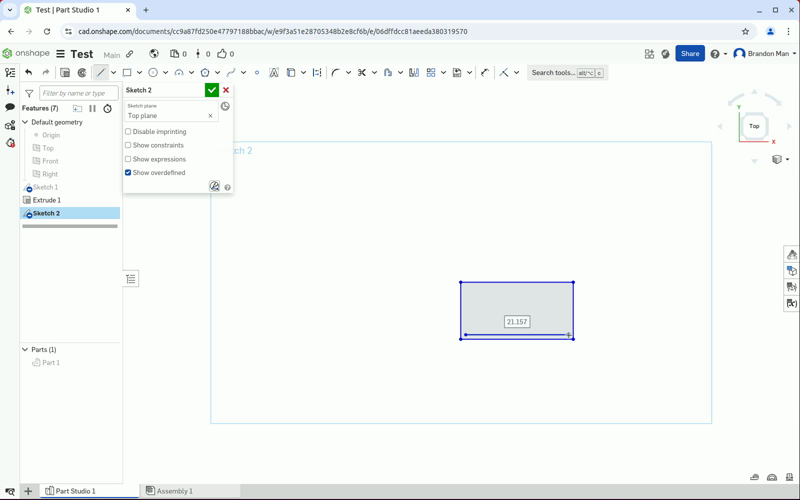
mouse_move(589, 334)
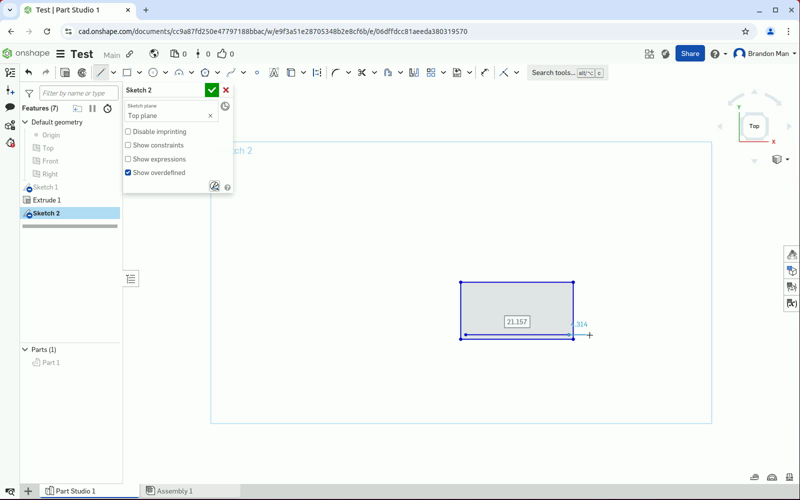
mouse_move(568, 287)
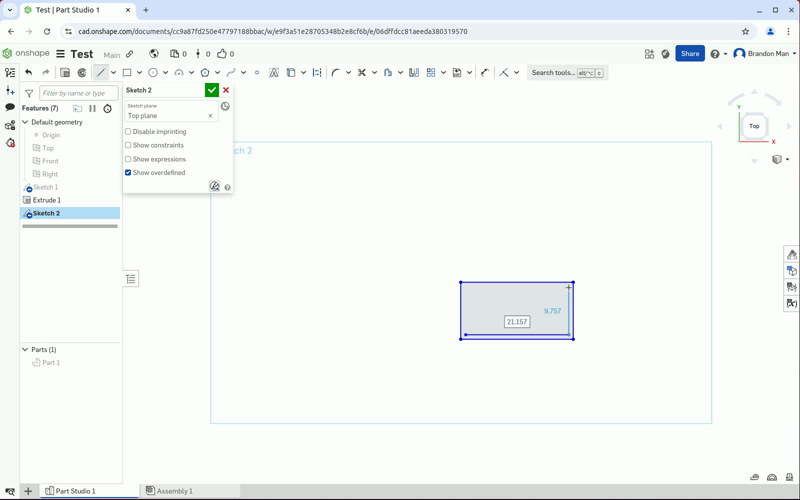
click(568, 287)
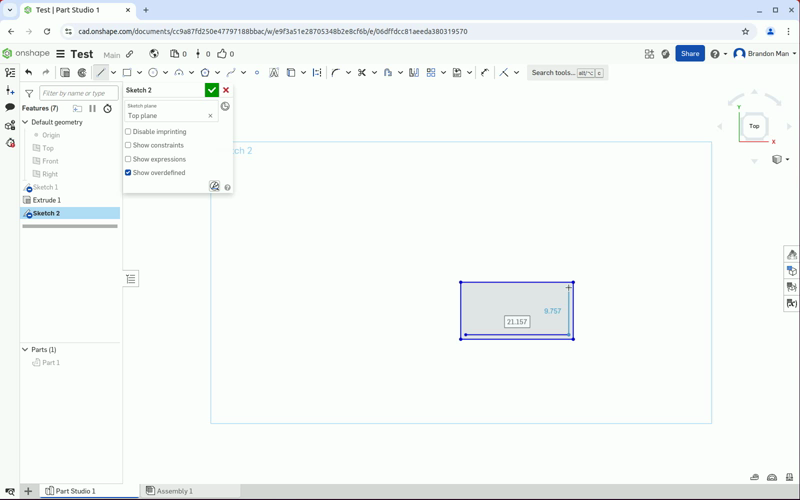
key_up(shift)
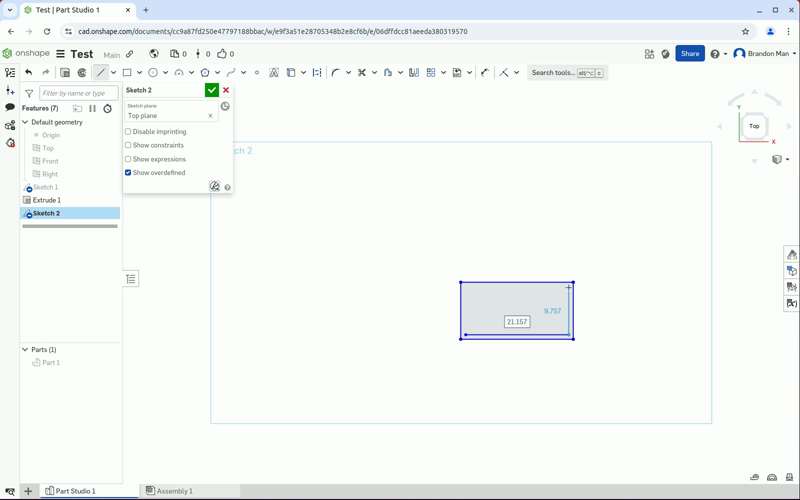
key_down(shift)
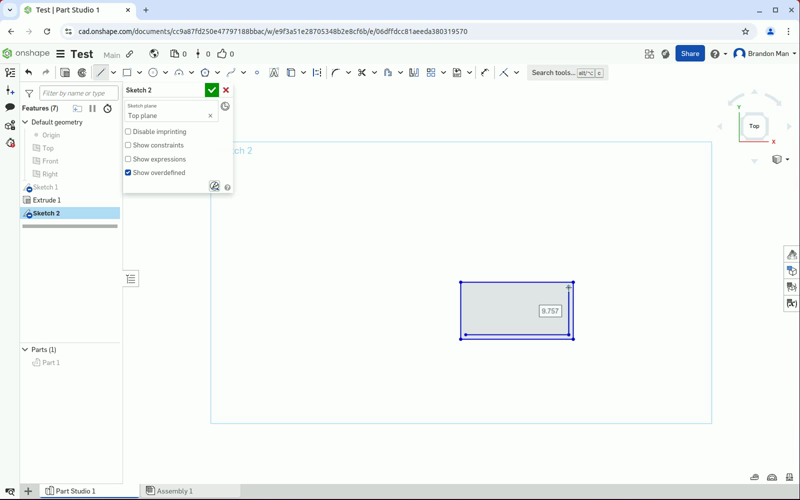
mouse_move(465, 287)
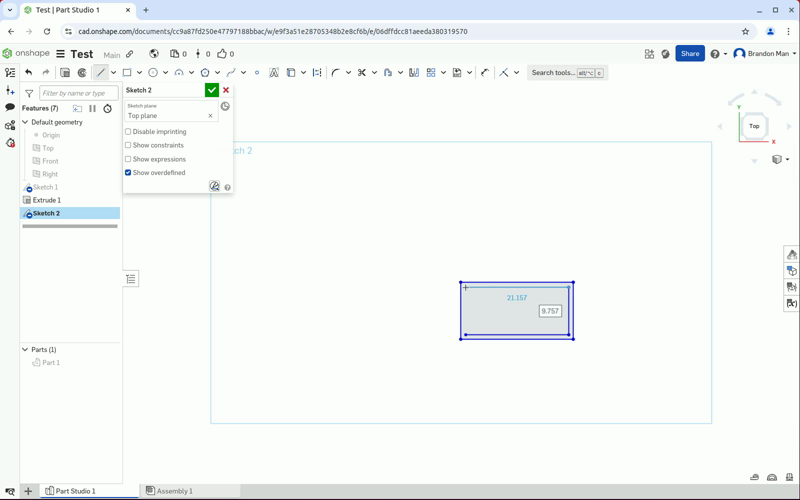
click(465, 287)
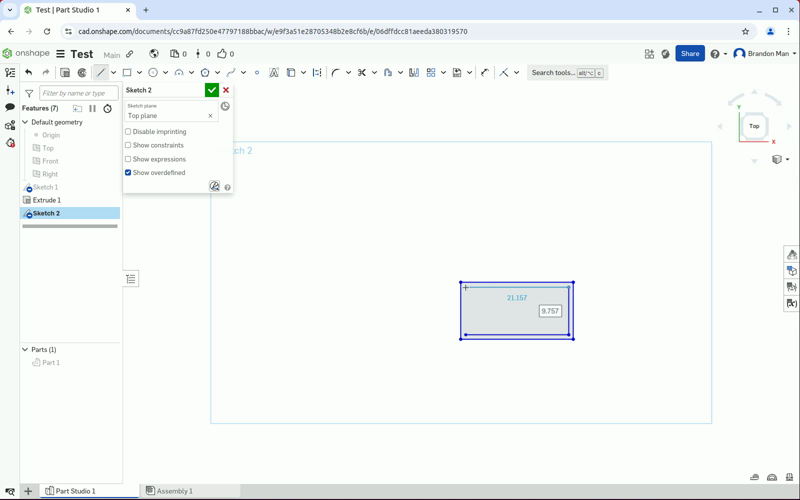
key_up(shift)
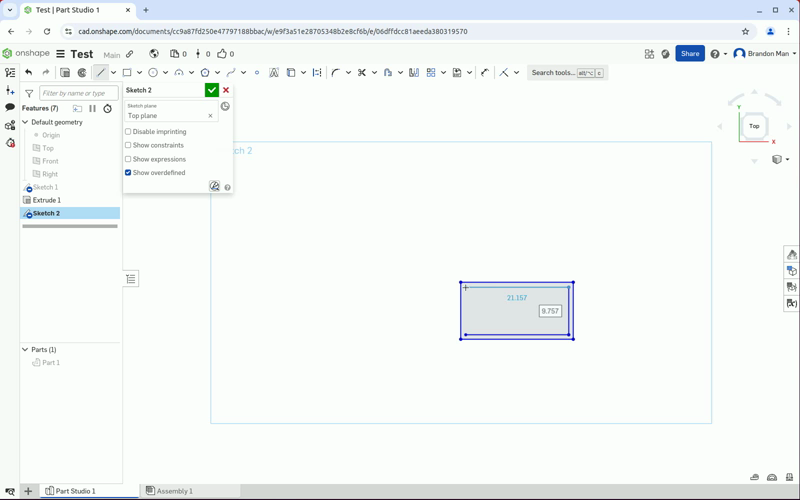
mouse_move(495, 287)
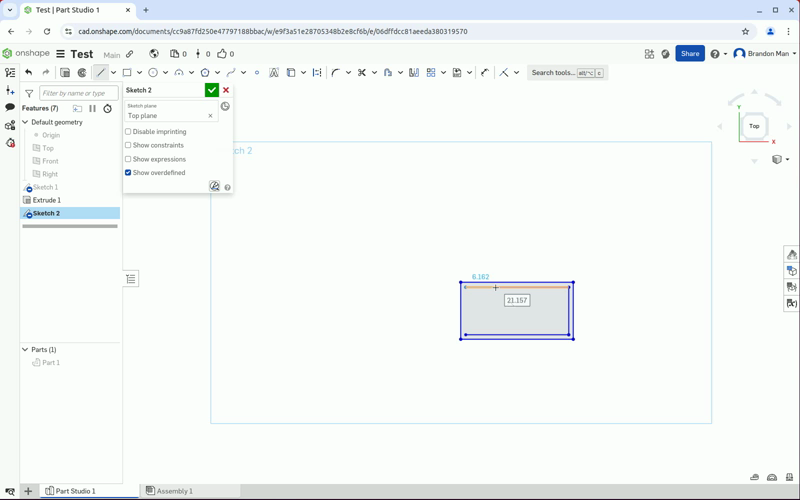
key_down(shift)
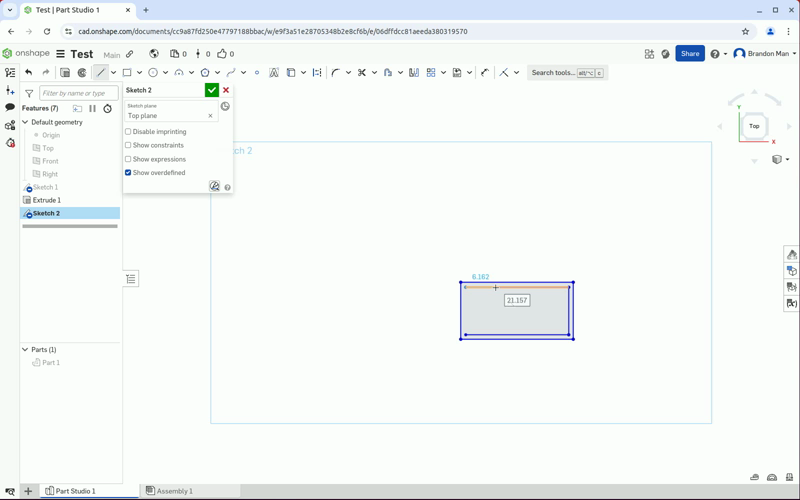
mouse_move(465, 334)
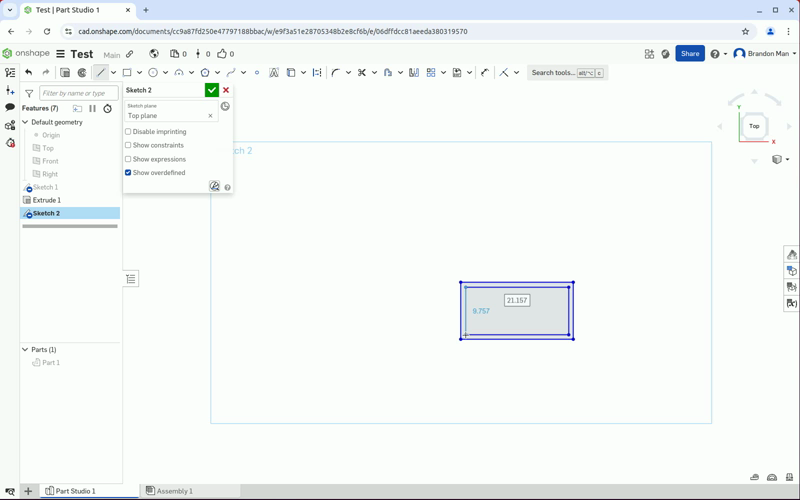
key_up(shift)
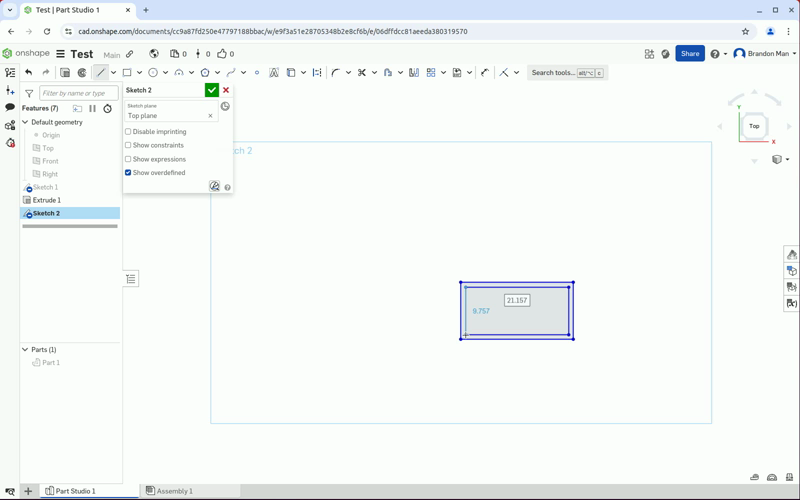
click(465, 334)
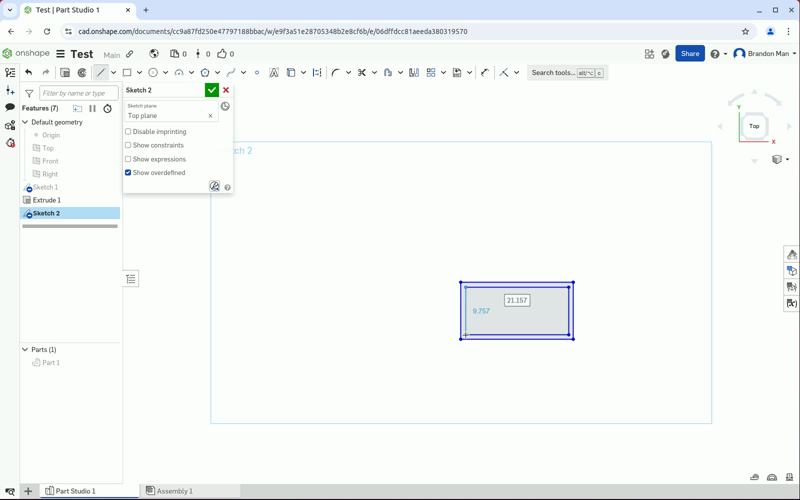
key(esc)
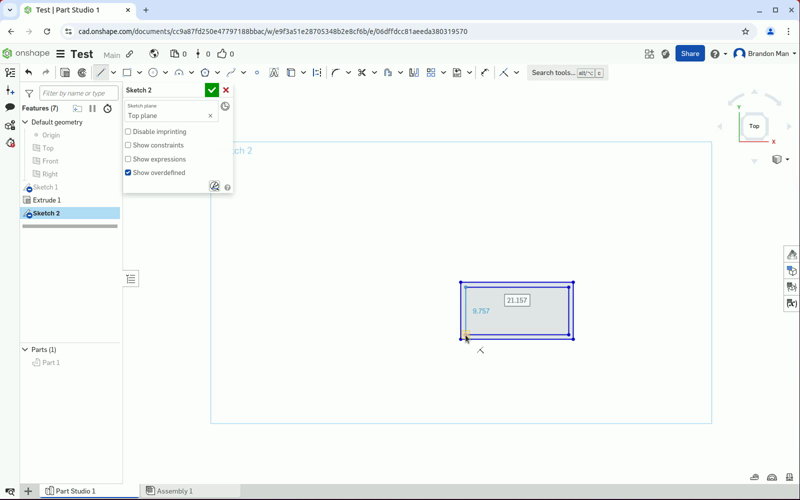
mouse_move(570, 320)
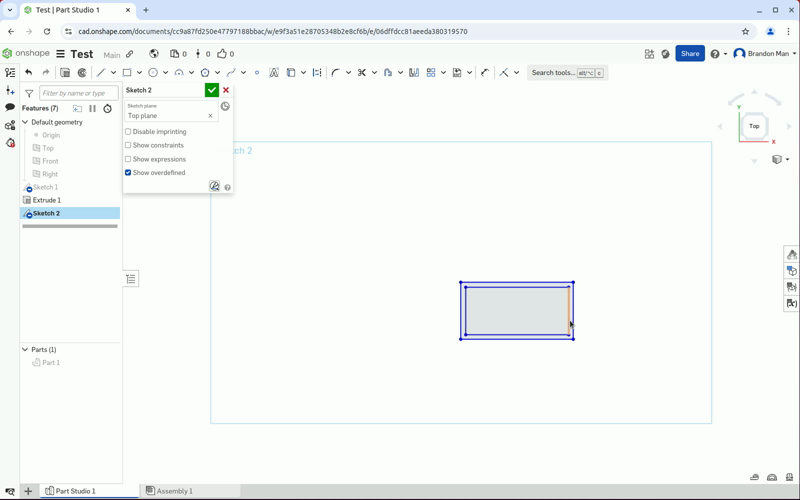
scroll(6)
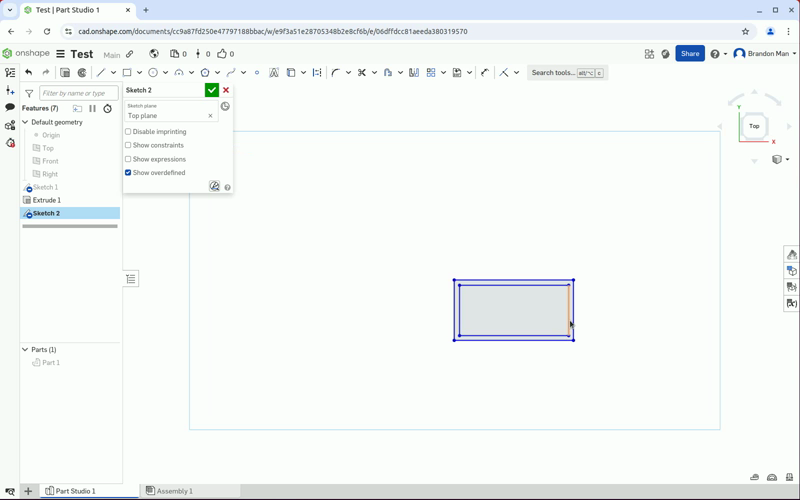
scroll(6)
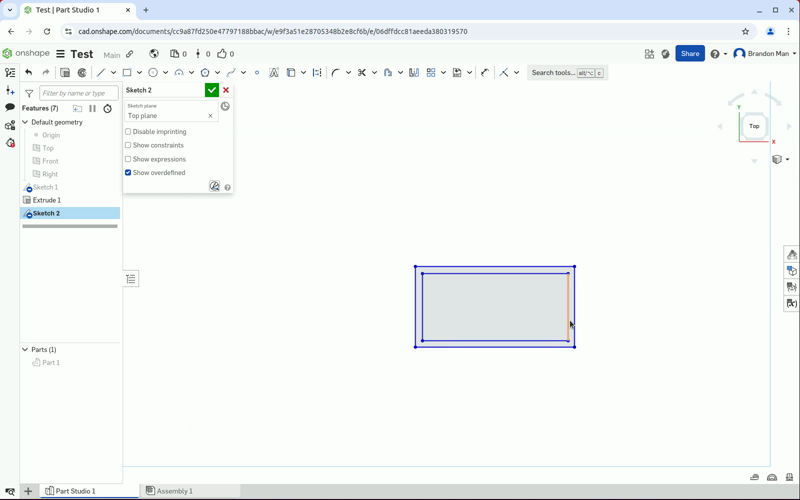
scroll(6)
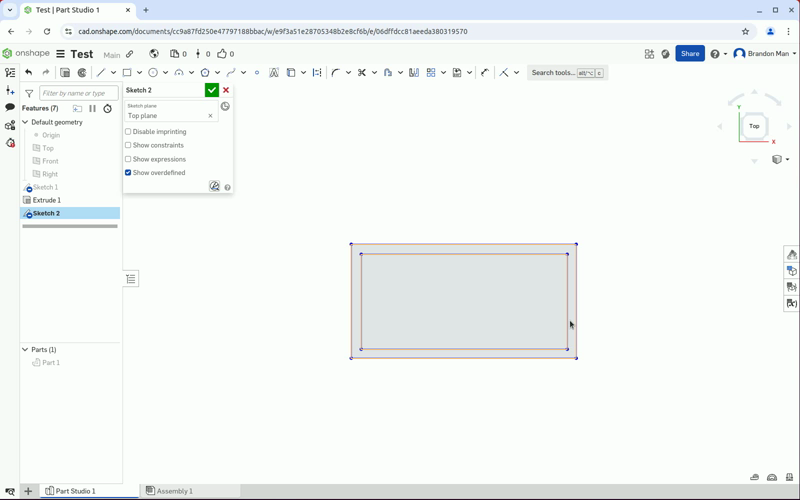
scroll(6)
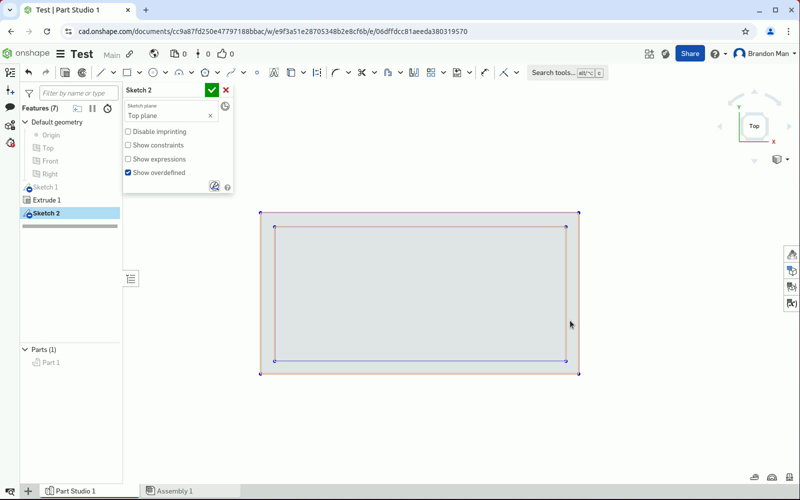
scroll(6)
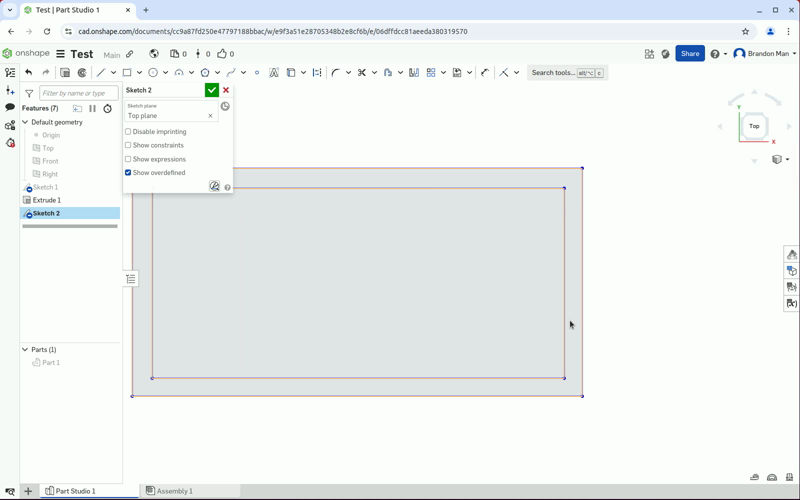
scroll(6)
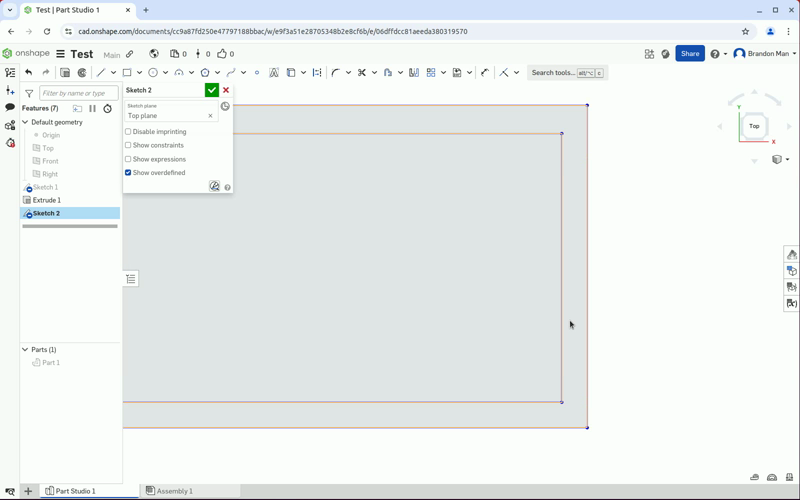
scroll(6)
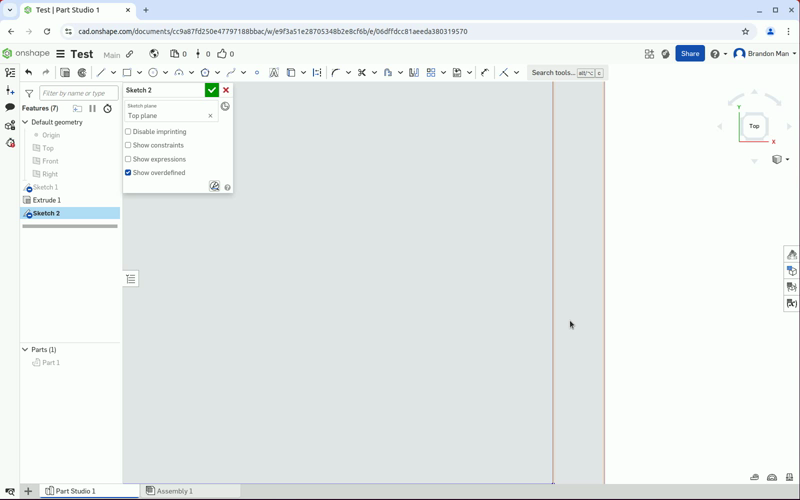
click(570, 320)
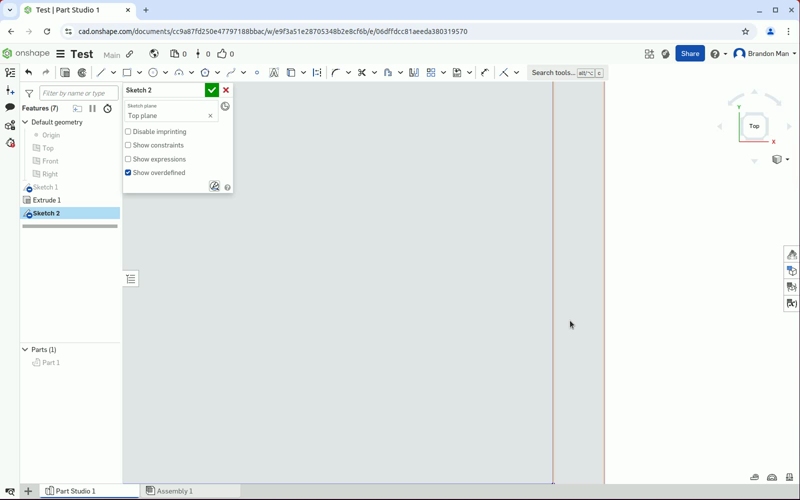
scroll(-6)
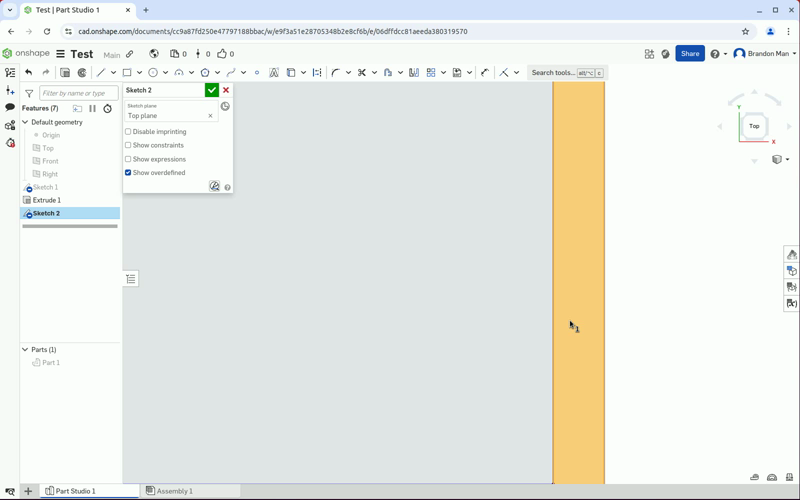
scroll(-6)
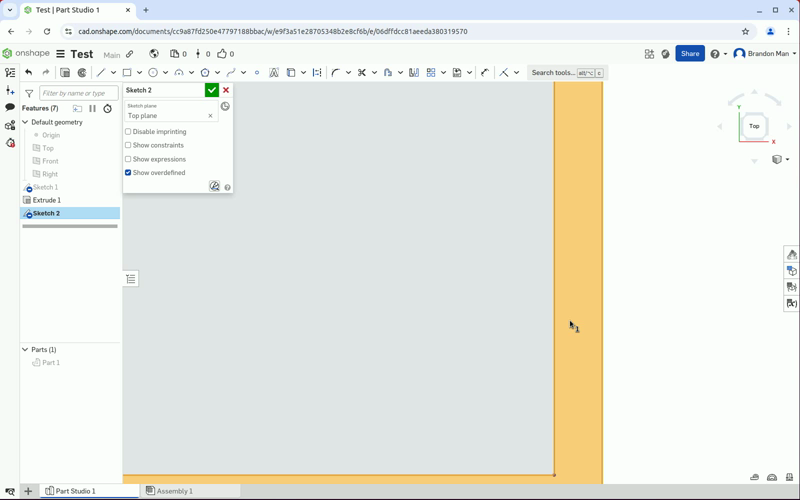
scroll(-6)
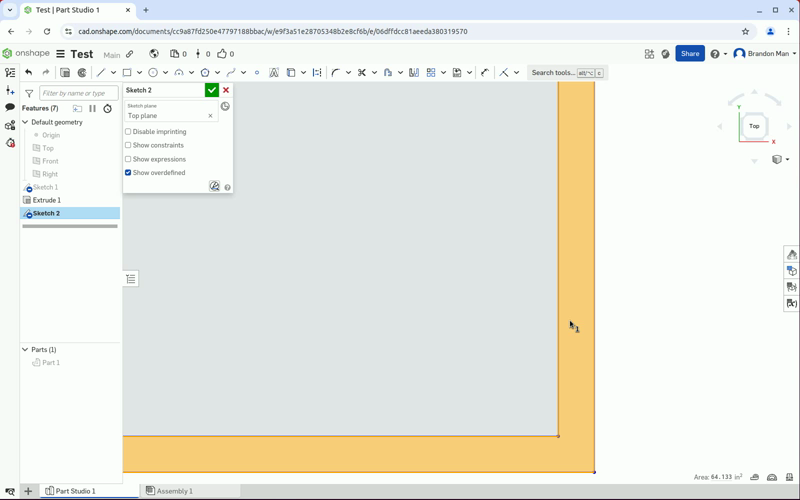
scroll(-6)
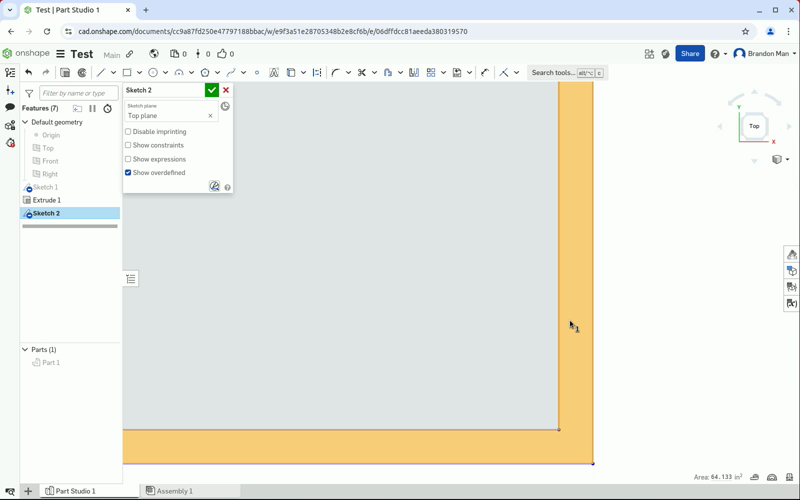
scroll(-6)
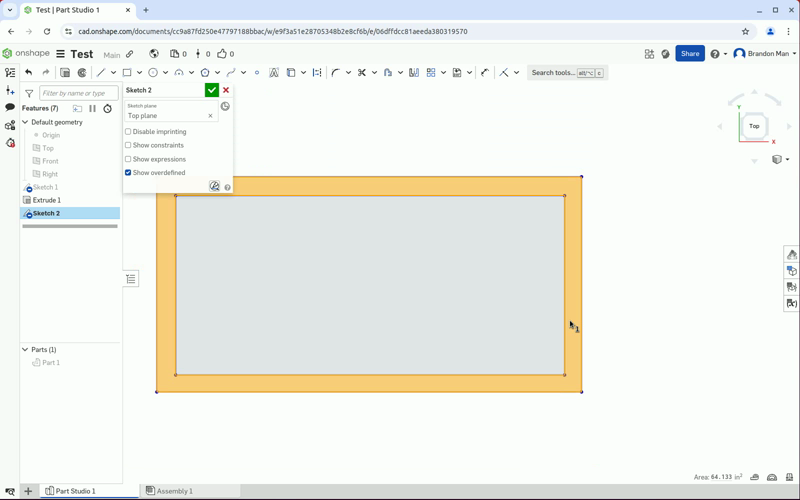
scroll(-6)
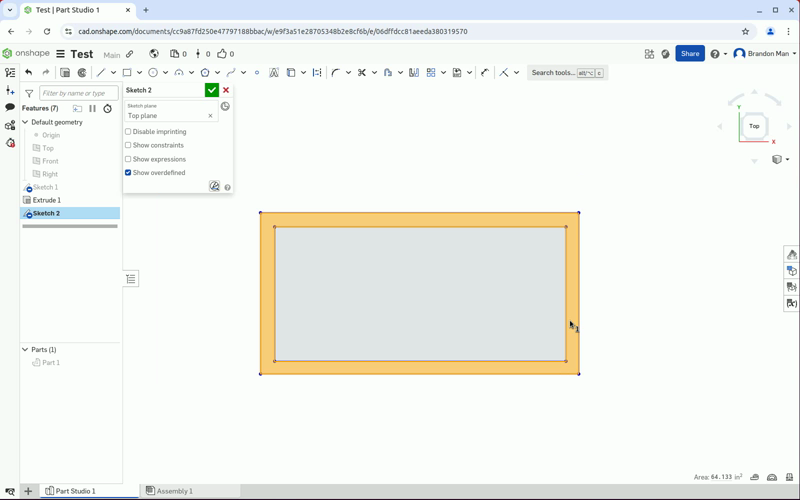
scroll(-6)
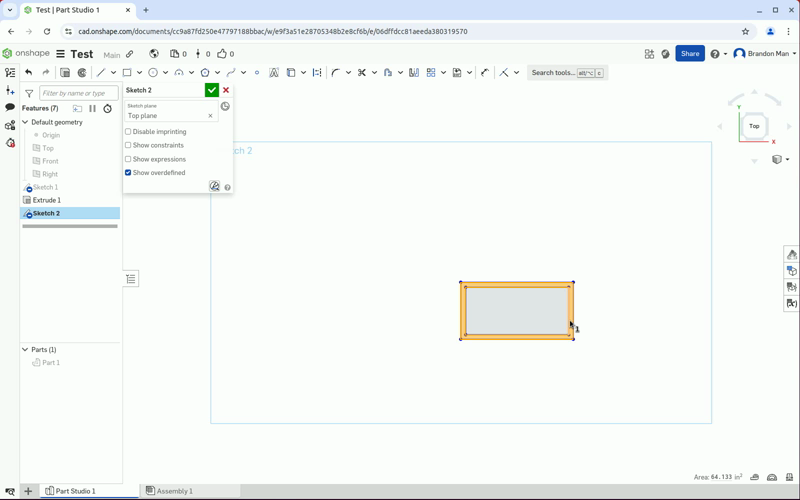
mouse_move(73, 352)
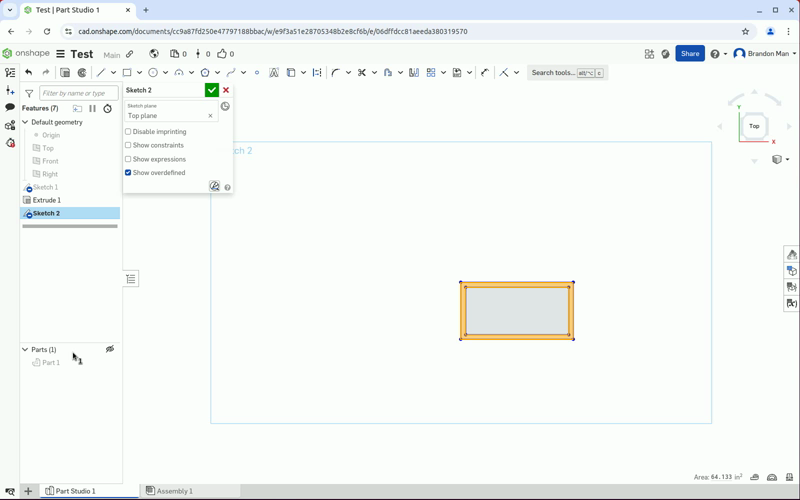
key(shift+y)
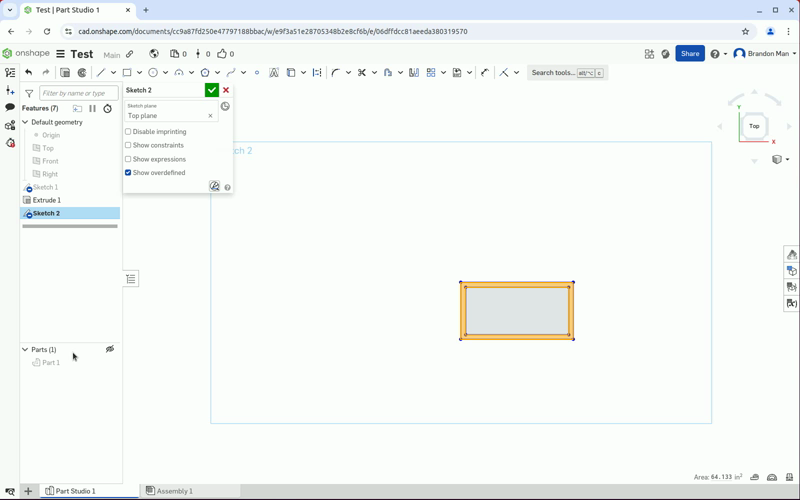
key(shift+e)
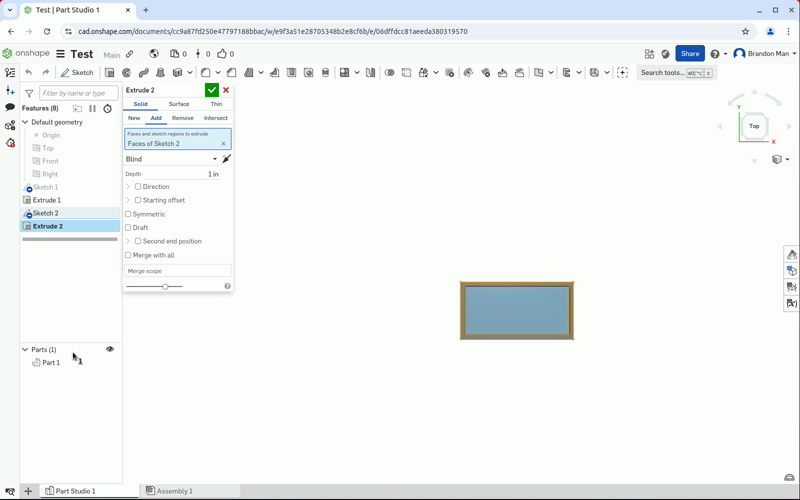
mouse_move(143, 106)
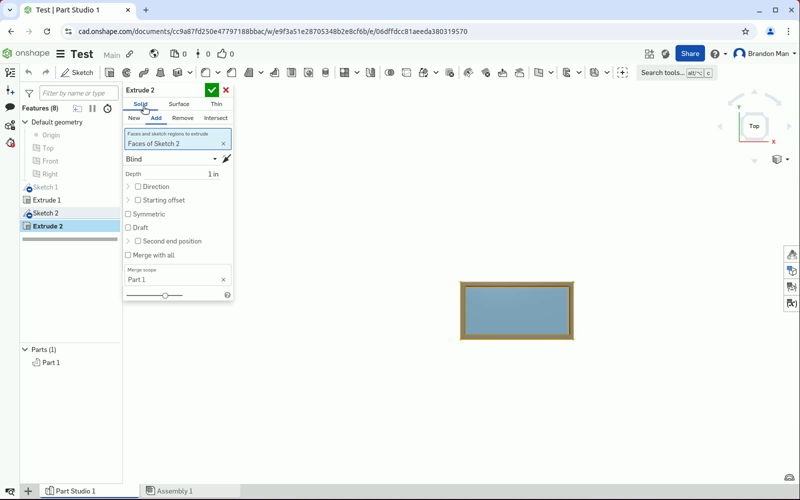
click(143, 106)
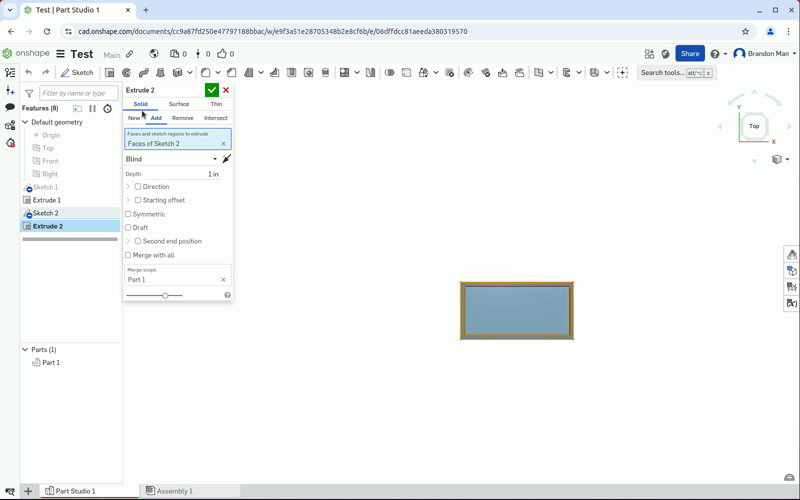
mouse_move(137, 120)
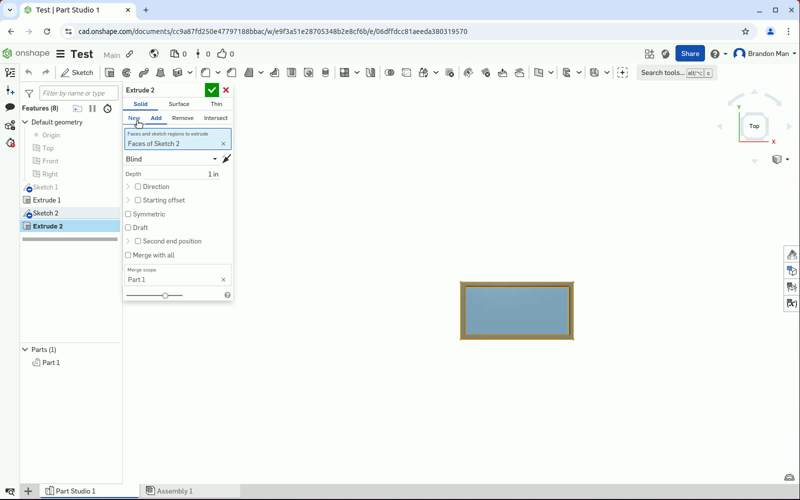
click(137, 120)
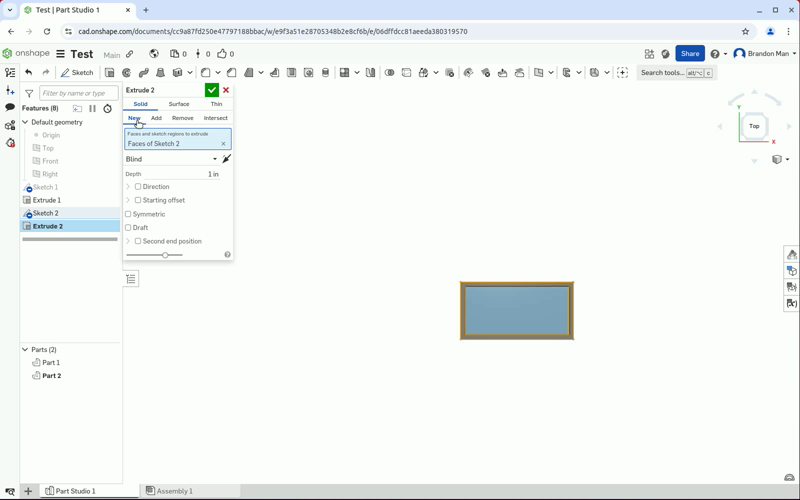
key(tab, 4)
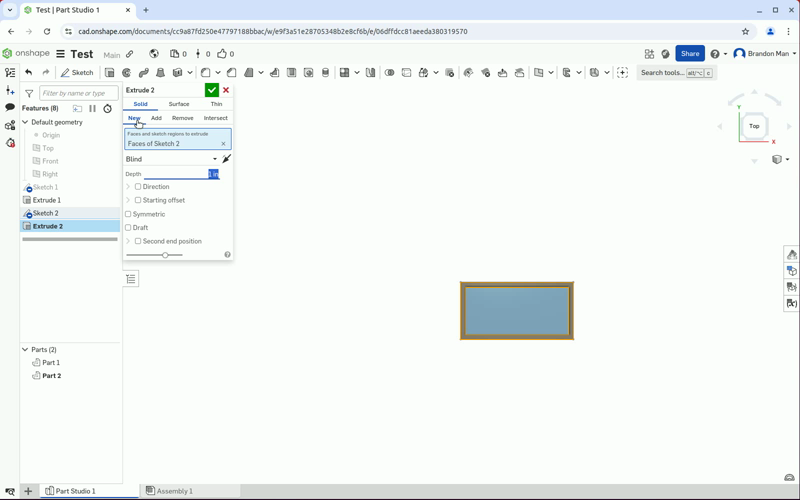
text(8.666)
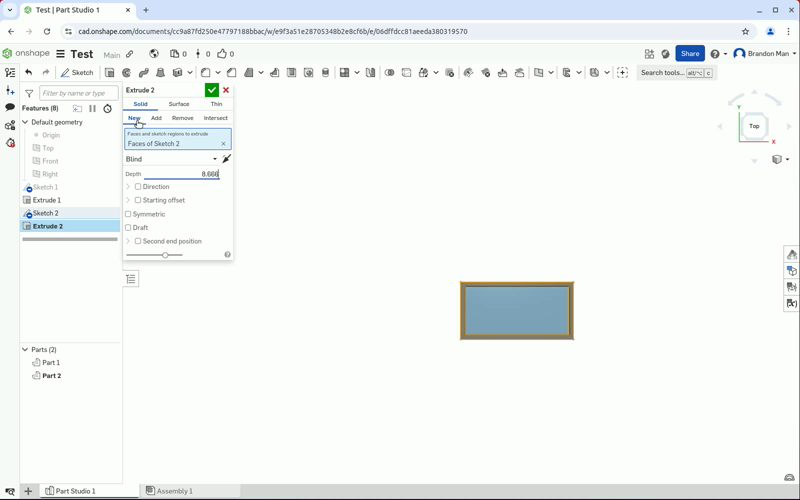
key(enter)
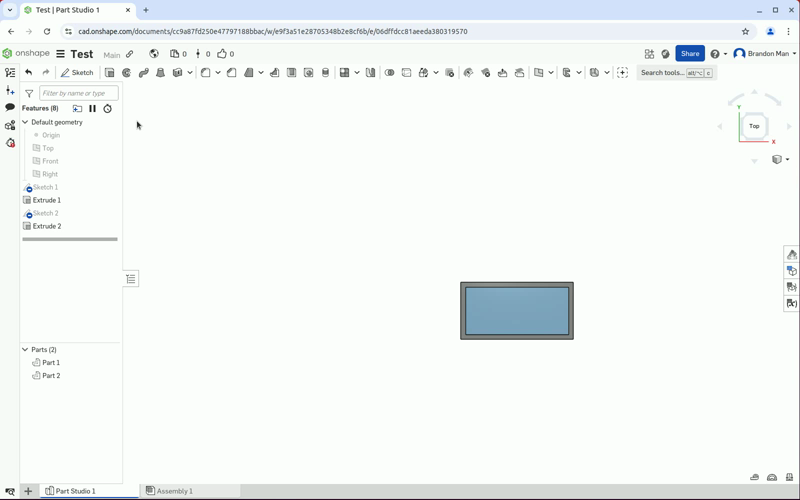
key(shift+h)
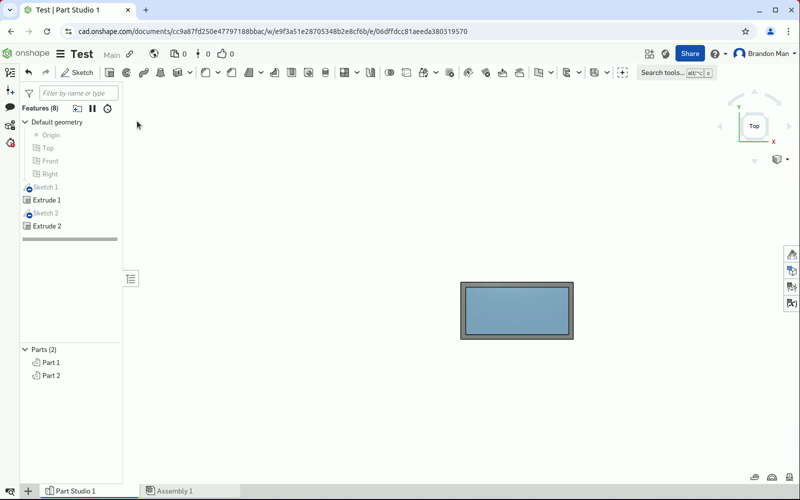
key(shift+h)
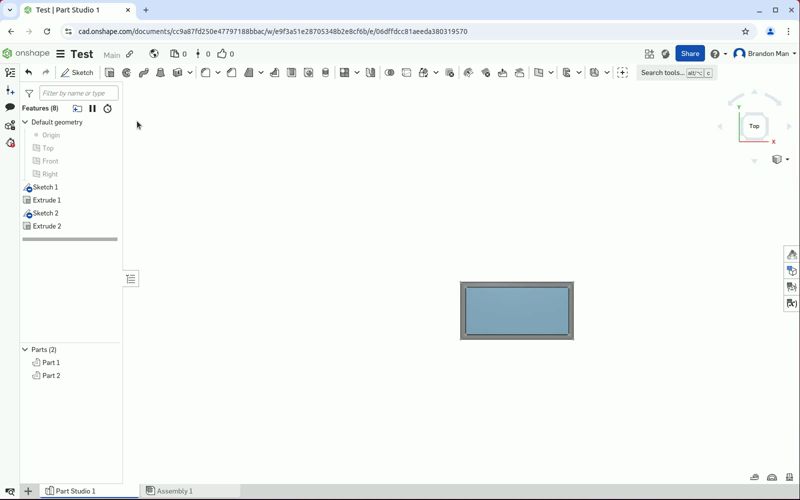
key(shift+7)
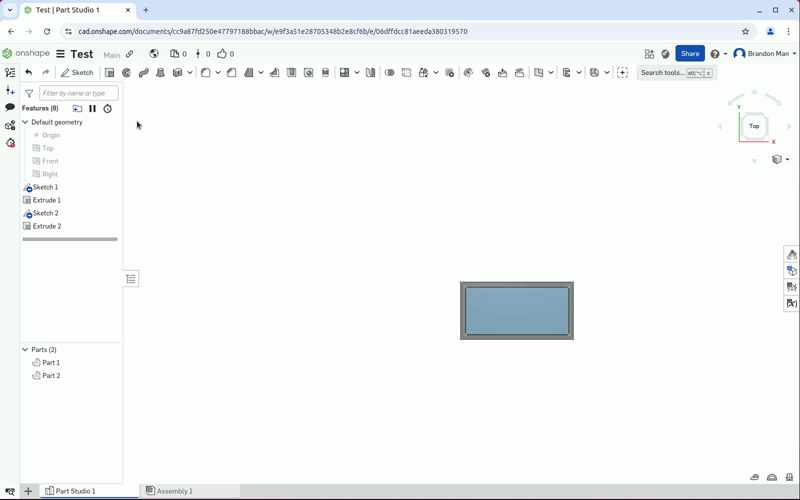
key(up, 3)
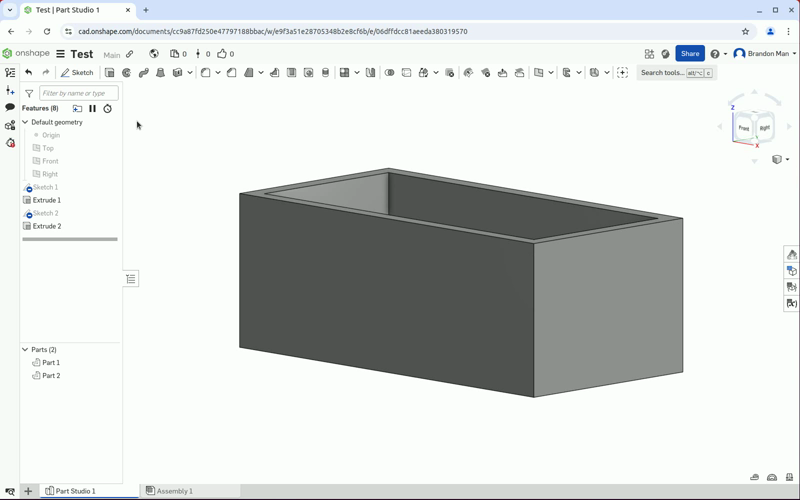
key(left, 3)
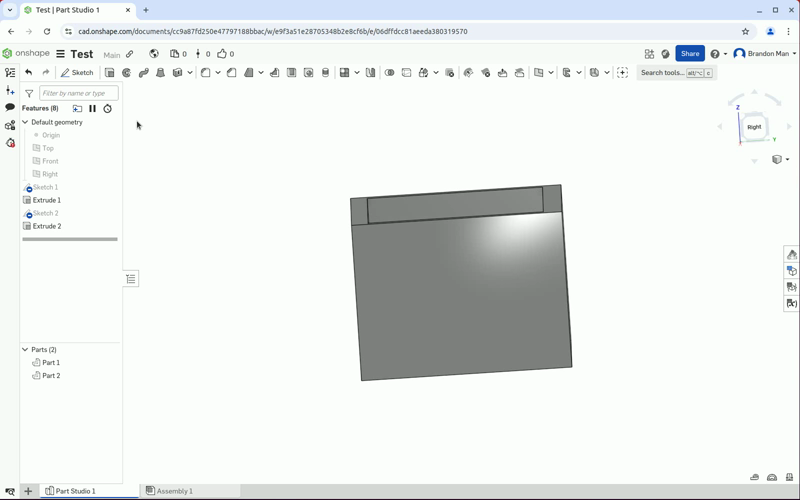
key(right, 3)
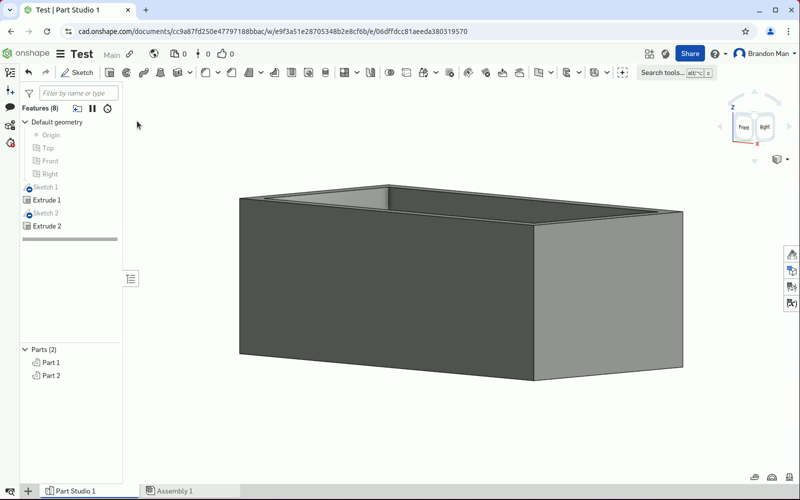
key(down, 3)
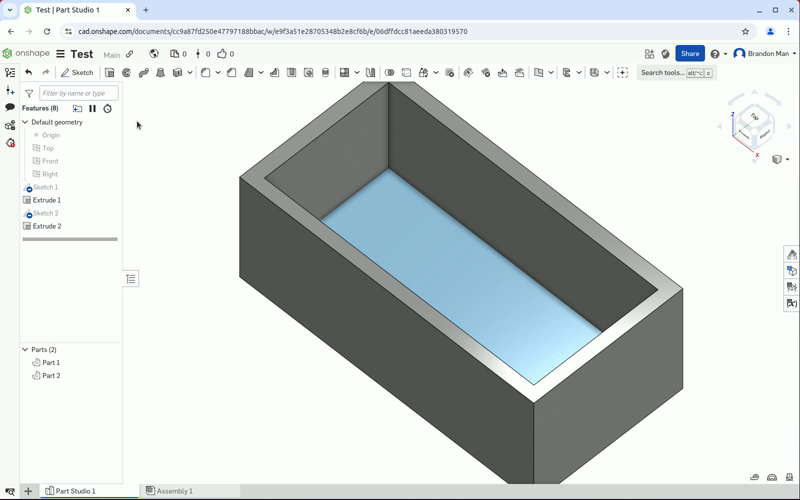
mouse_move(73, 189)
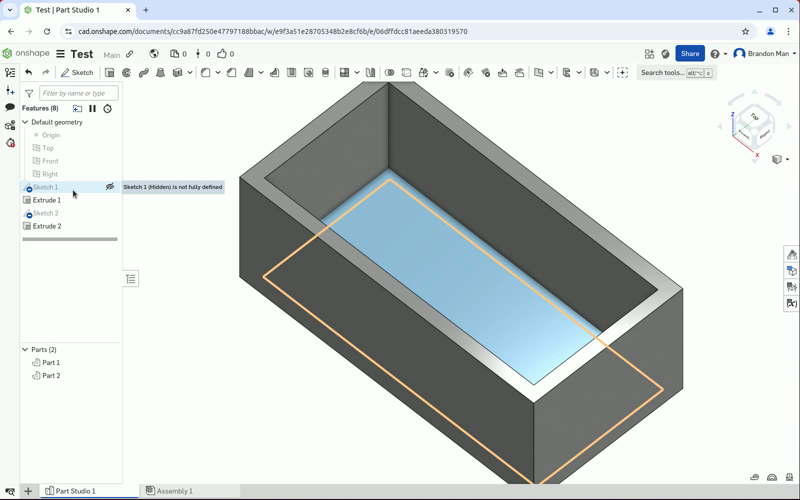
click(73, 189)